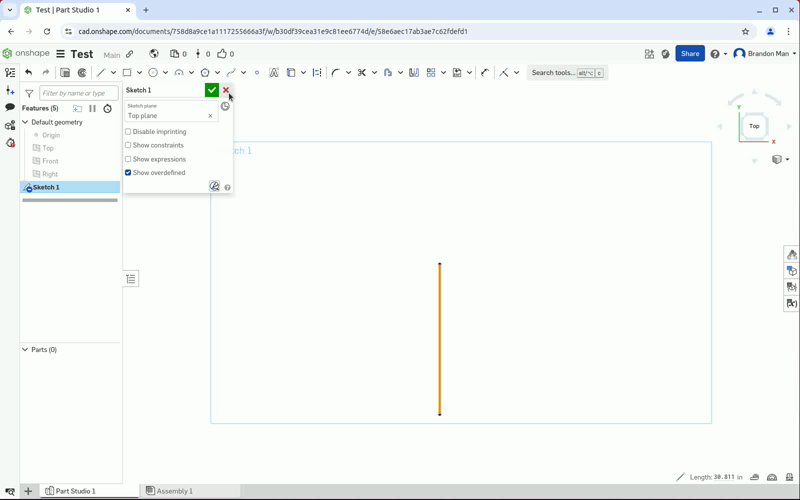
key(shift+h)
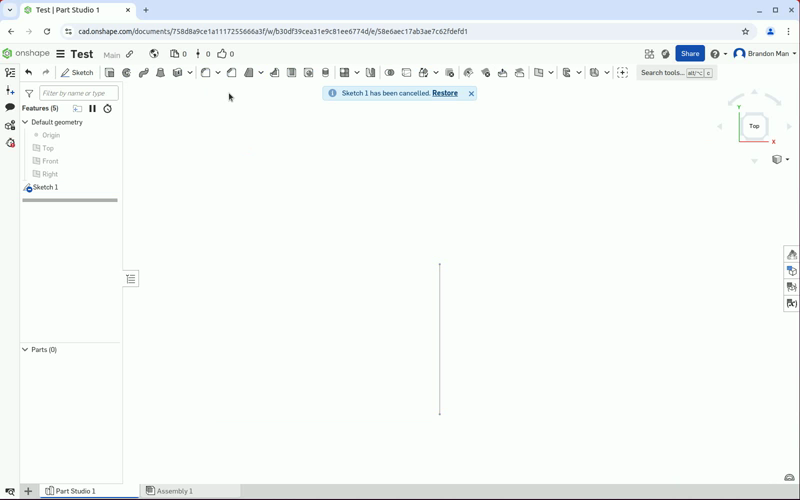
key(shift+s)
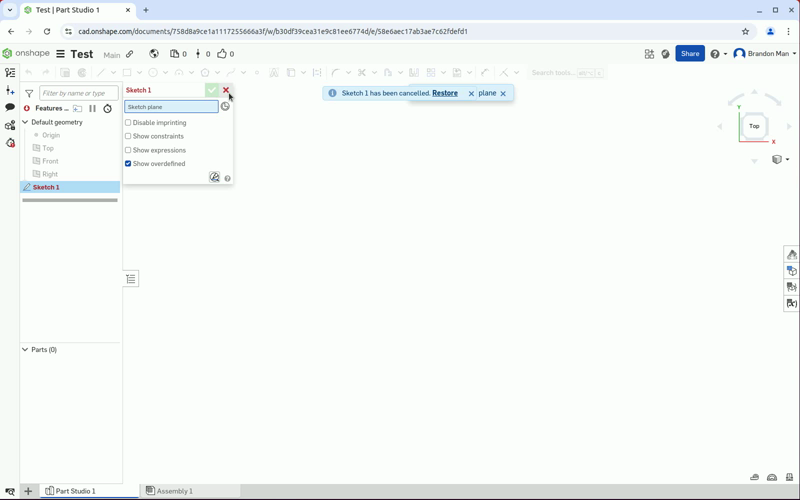
mouse_move(73, 150)
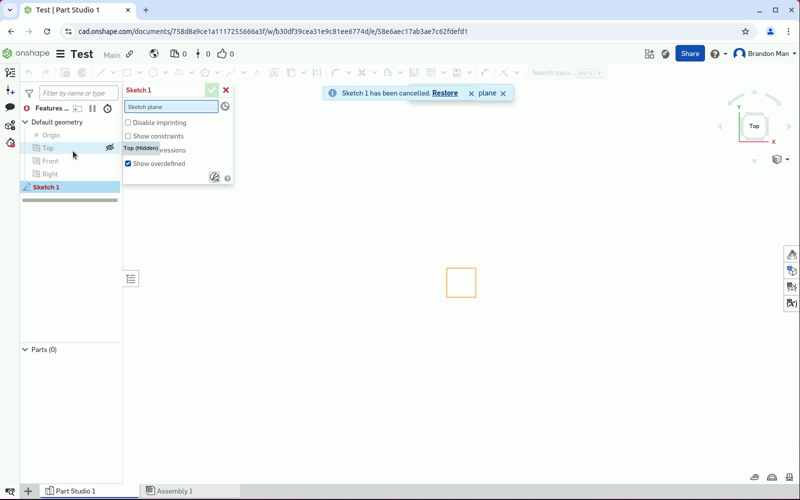
click(73, 150)
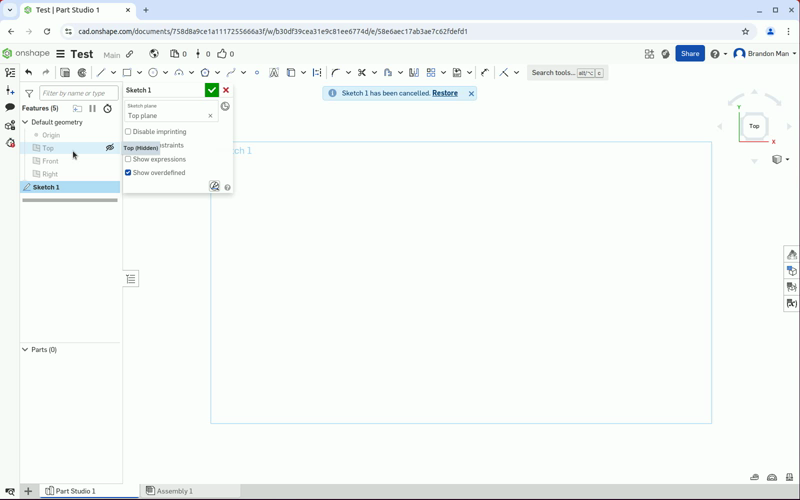
mouse_move(73, 352)
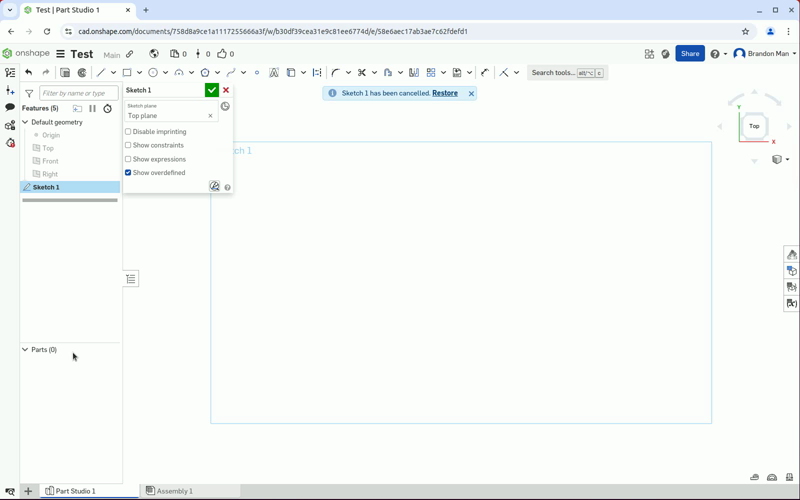
key(y)
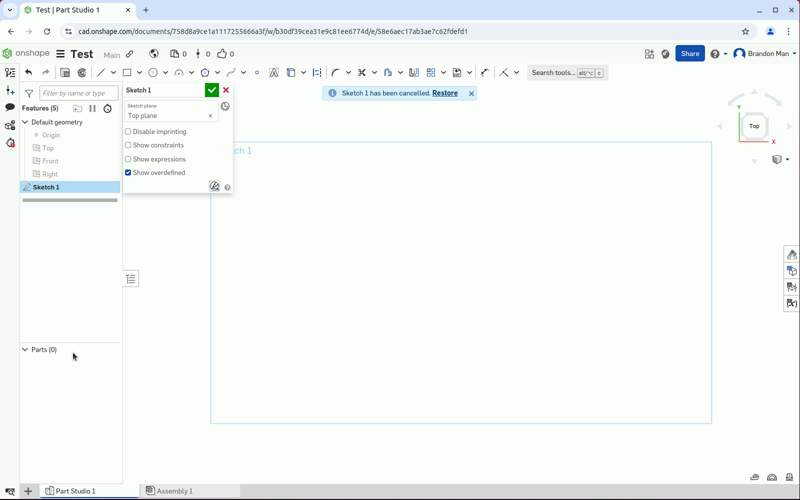
key(c)
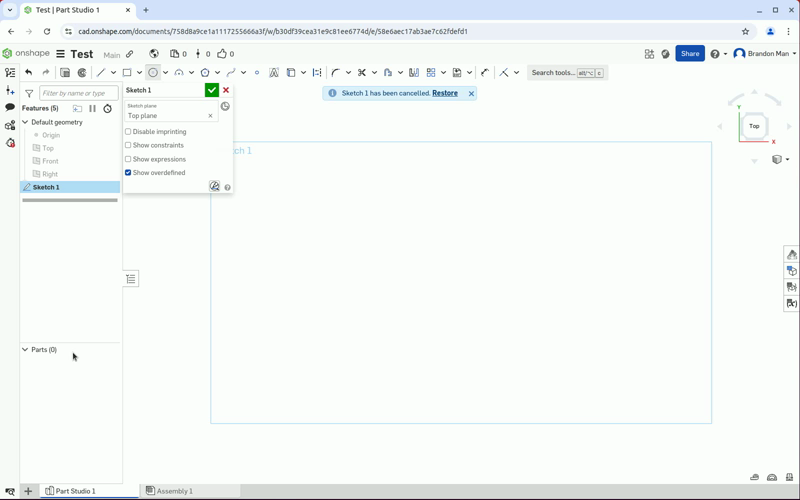
key_down(shift)
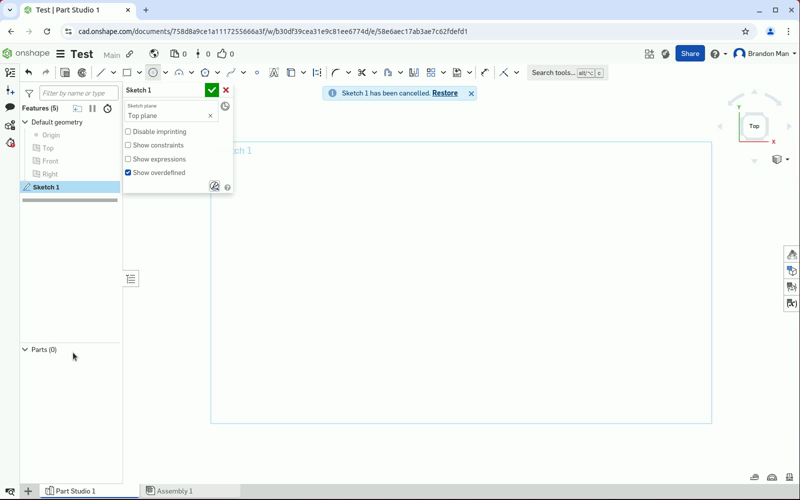
mouse_move(461, 282)
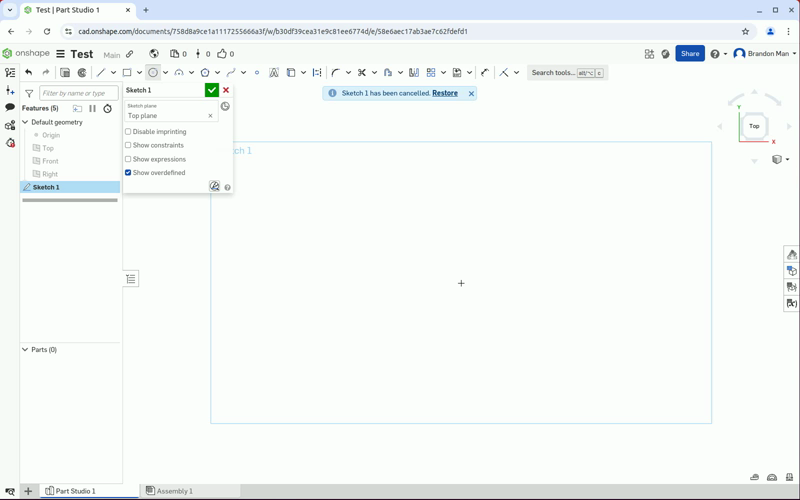
click(461, 282)
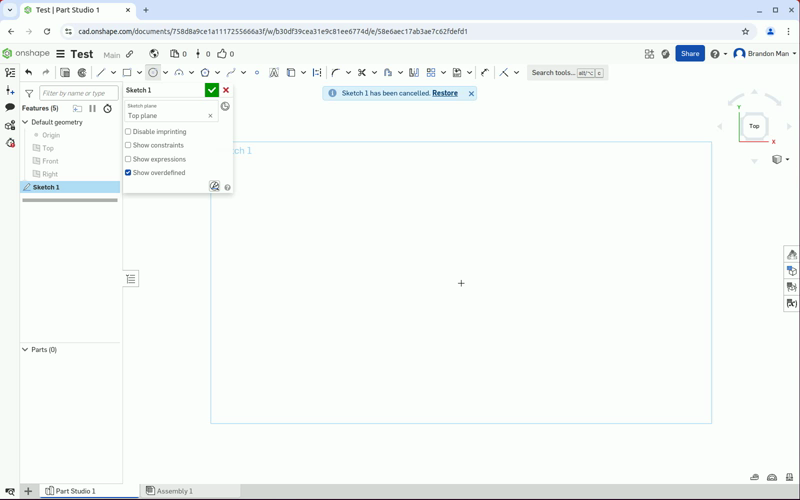
key_up(shift)
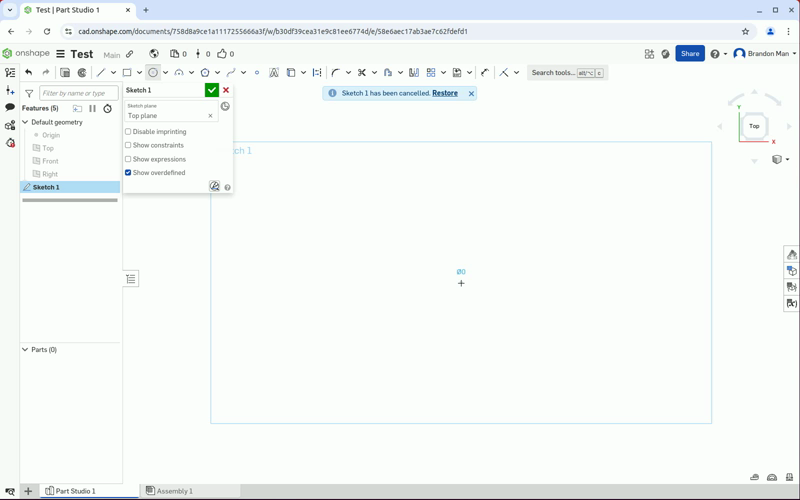
mouse_move(574, 282)
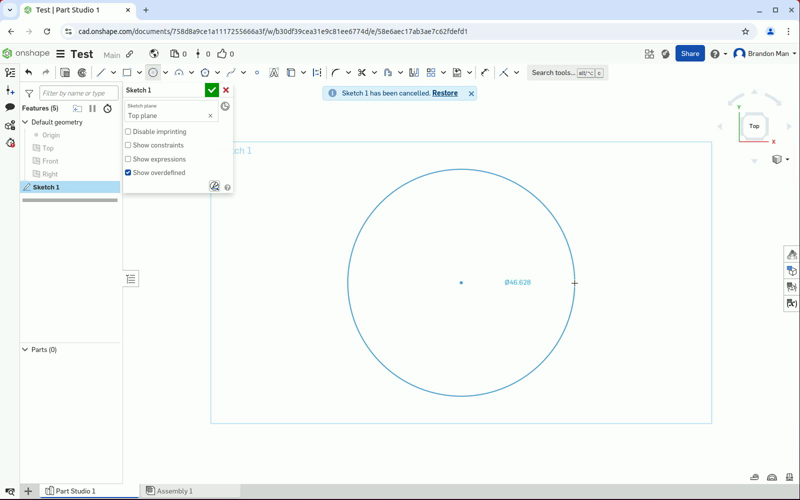
click(574, 282)
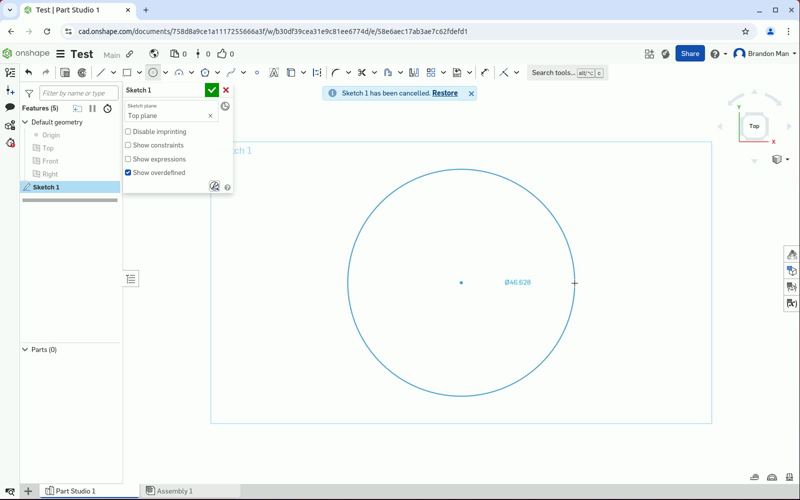
key(esc)
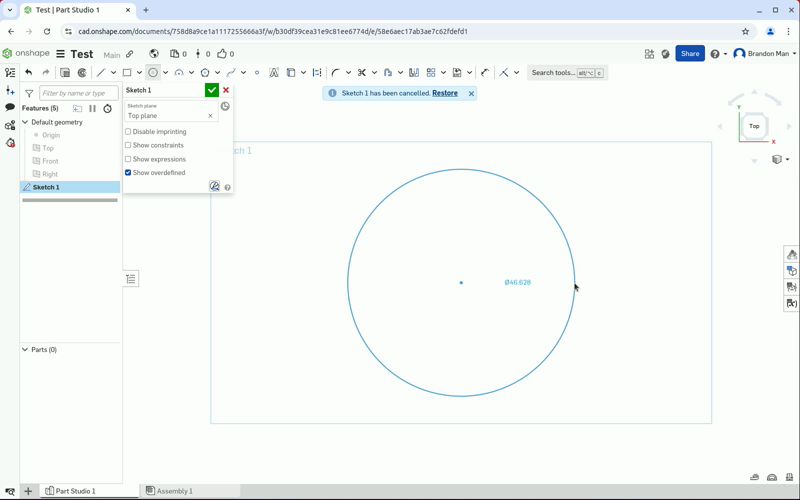
mouse_move(480, 318)
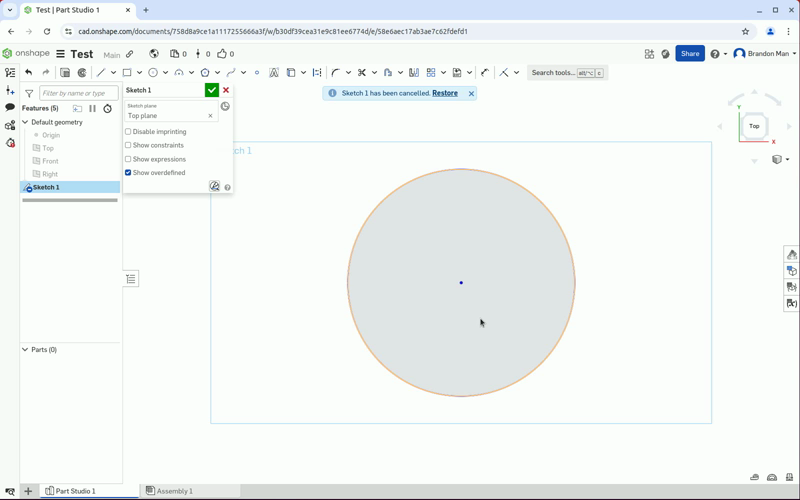
click(480, 318)
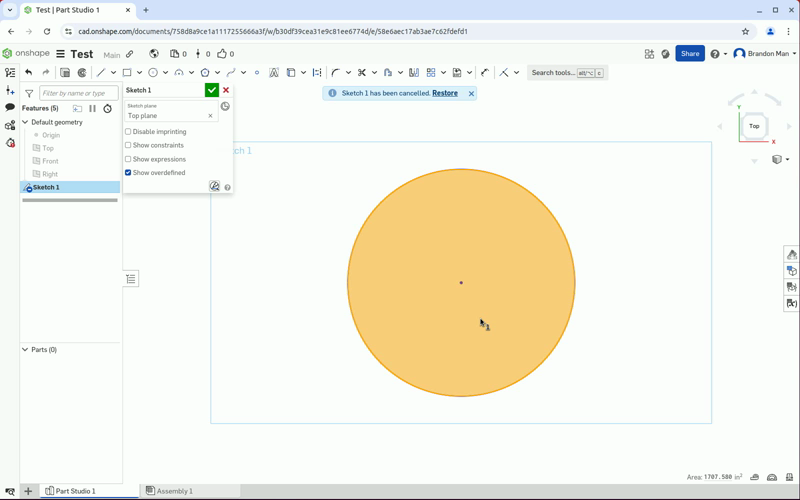
mouse_move(73, 352)
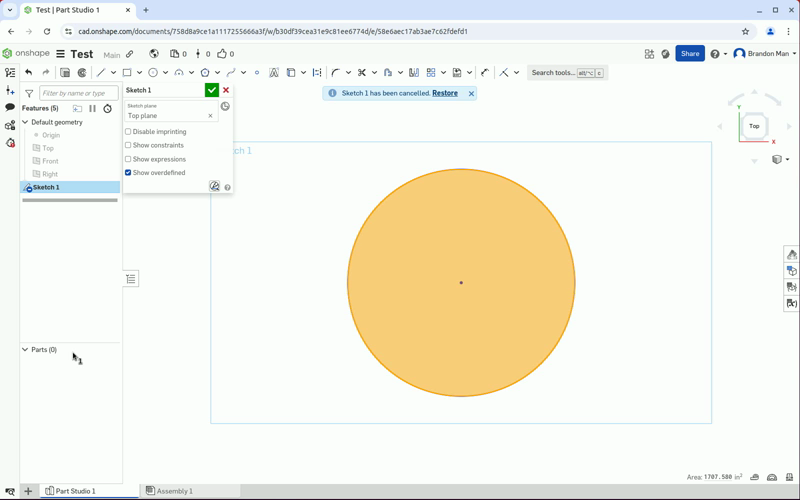
key(shift+y)
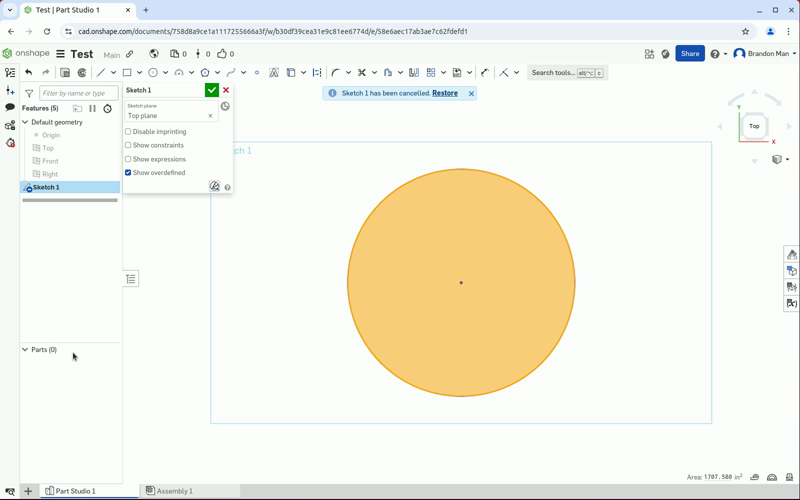
key(shift+e)
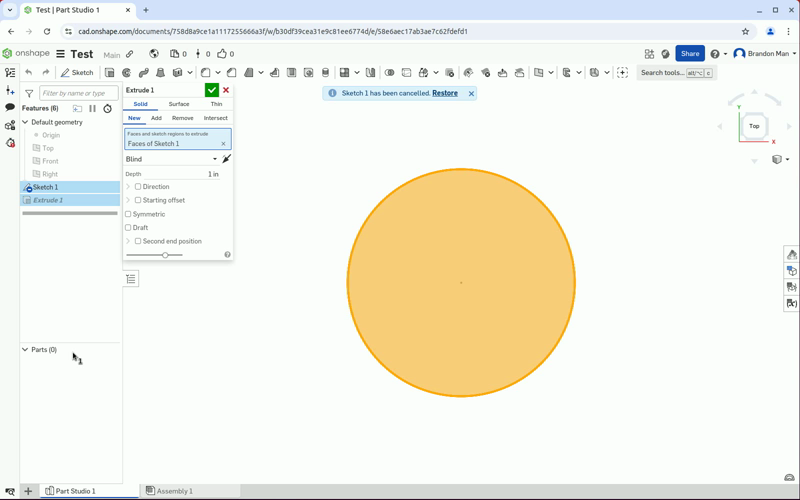
mouse_move(143, 106)
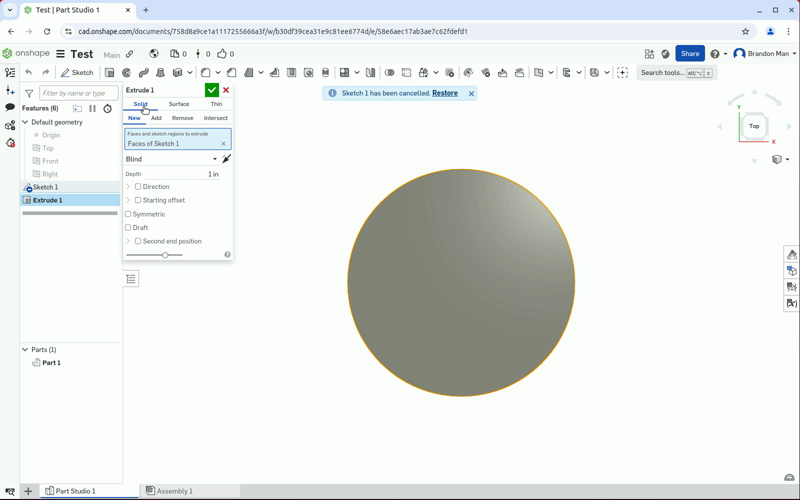
click(143, 106)
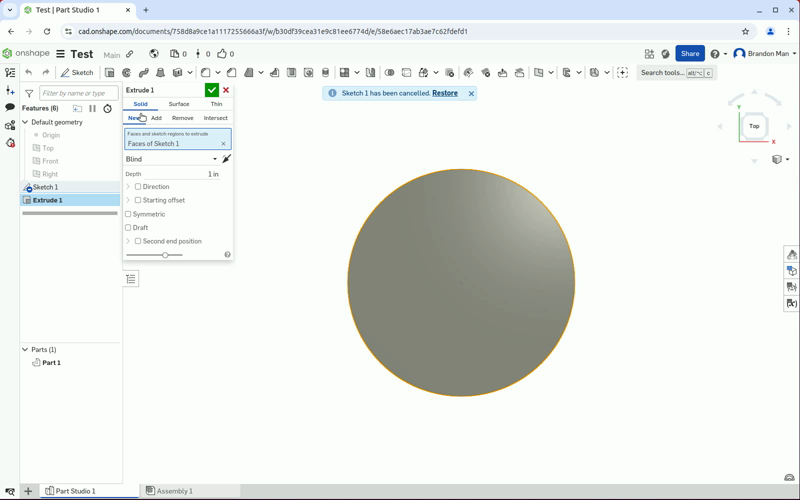
mouse_move(137, 120)
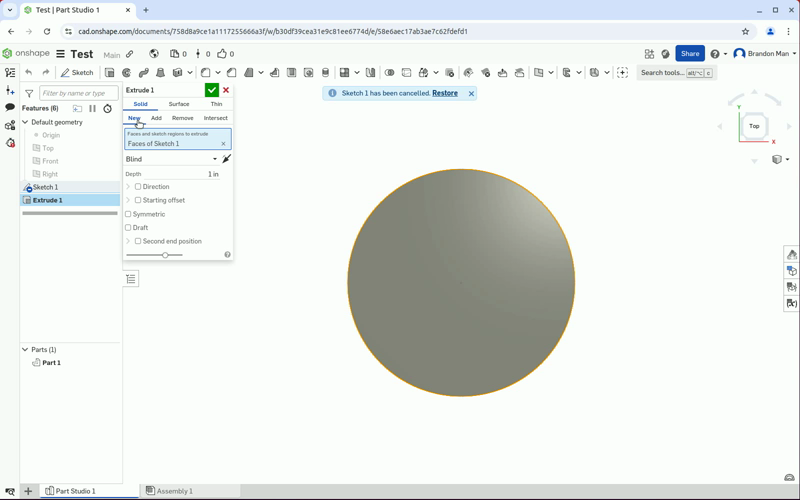
click(137, 120)
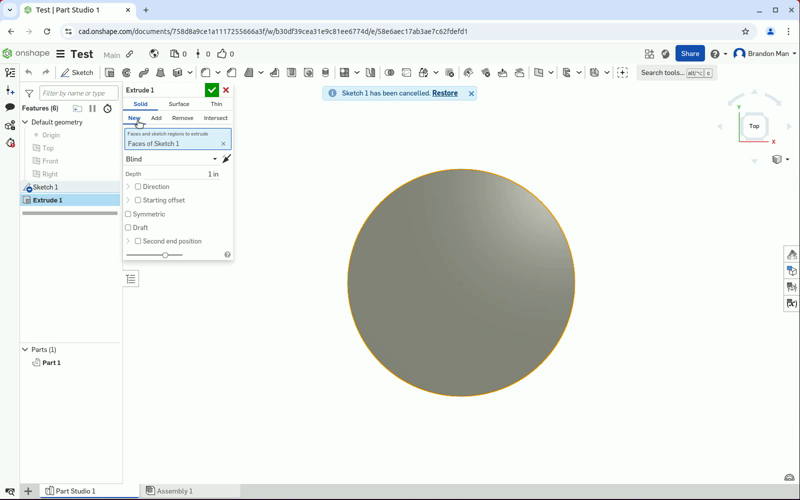
key(tab, 4)
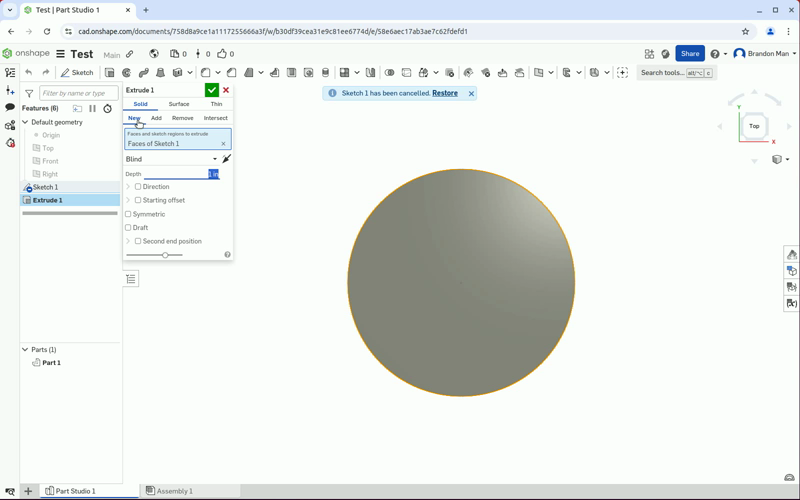
text(2.889)
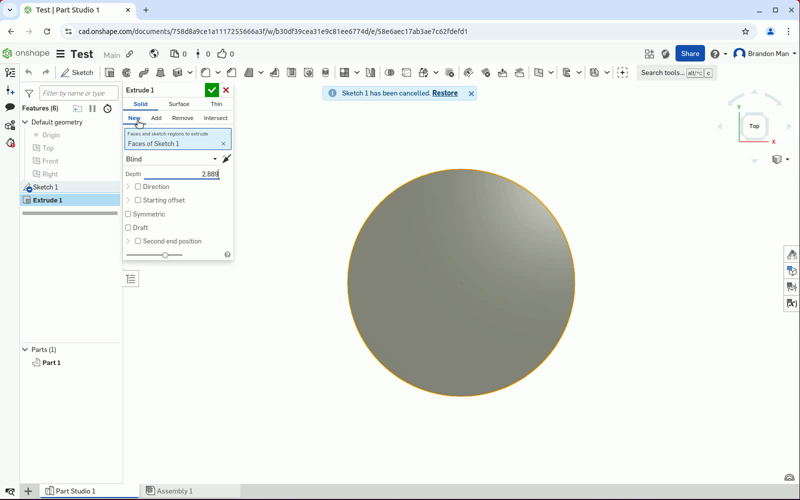
key(enter)
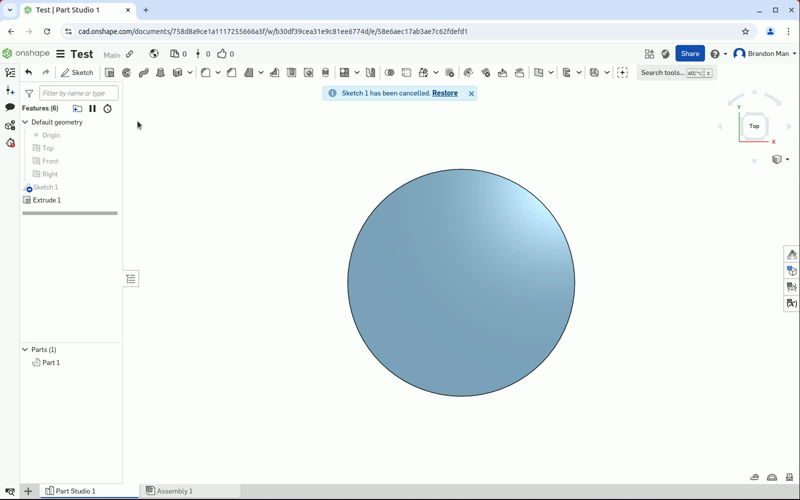
key(shift+h)
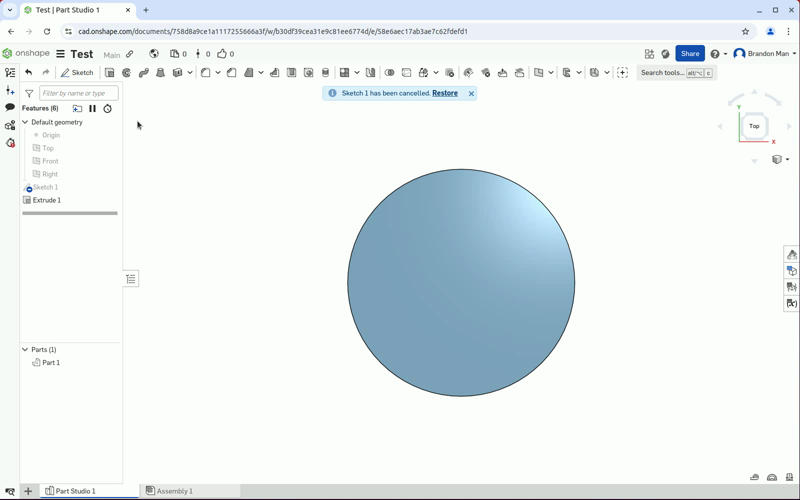
key(shift+h)
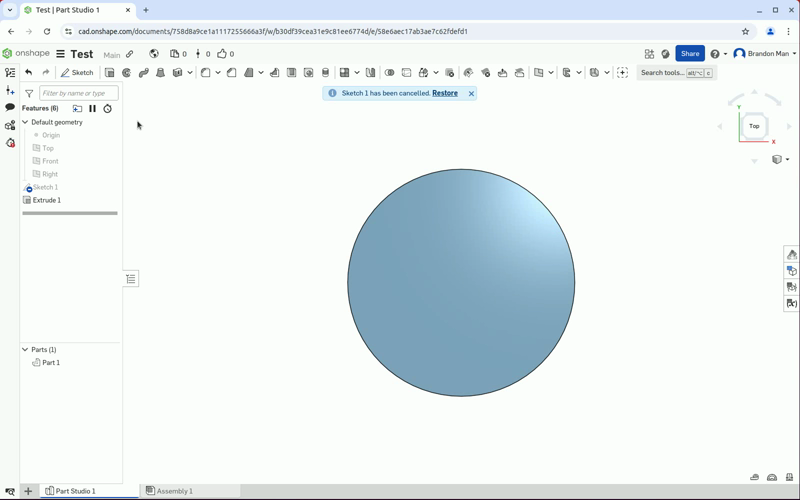
mouse_move(73, 189)
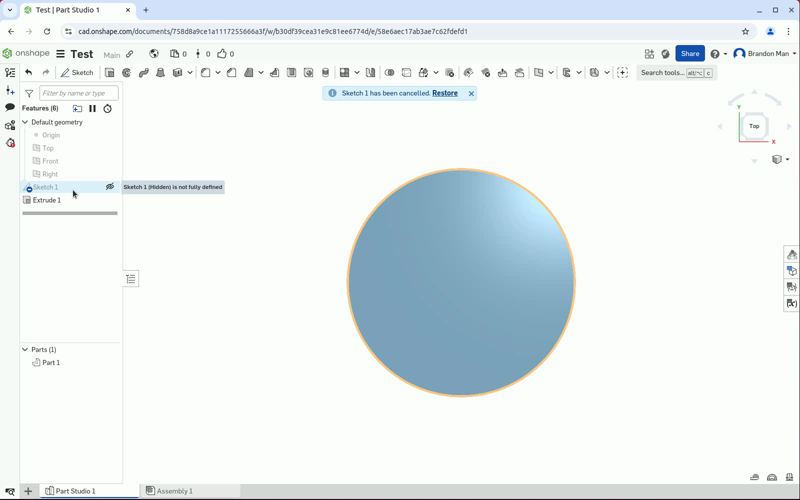
click(73, 189)
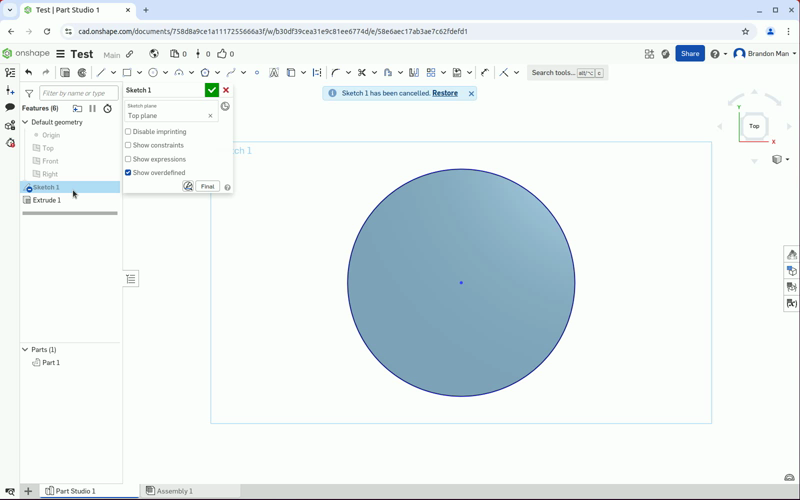
mouse_move(229, 92)
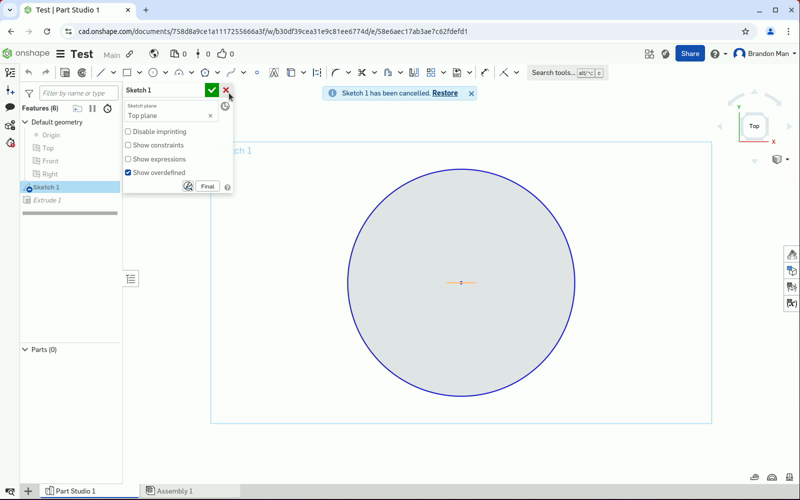
click(229, 92)
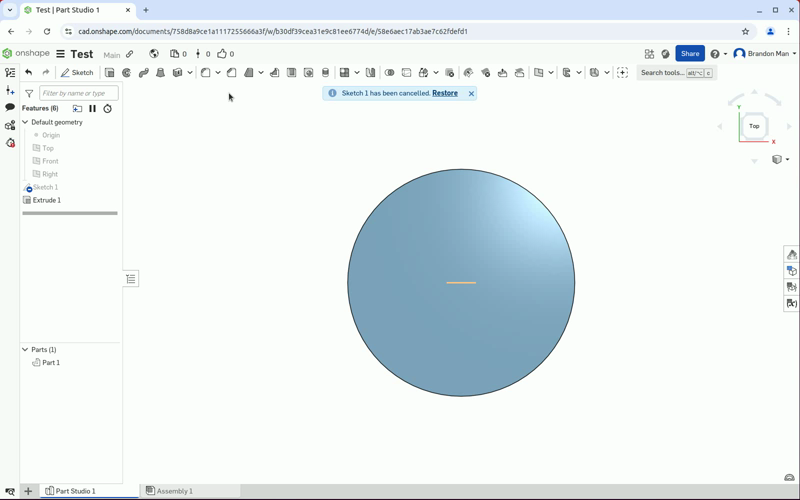
mouse_move(541, 75)
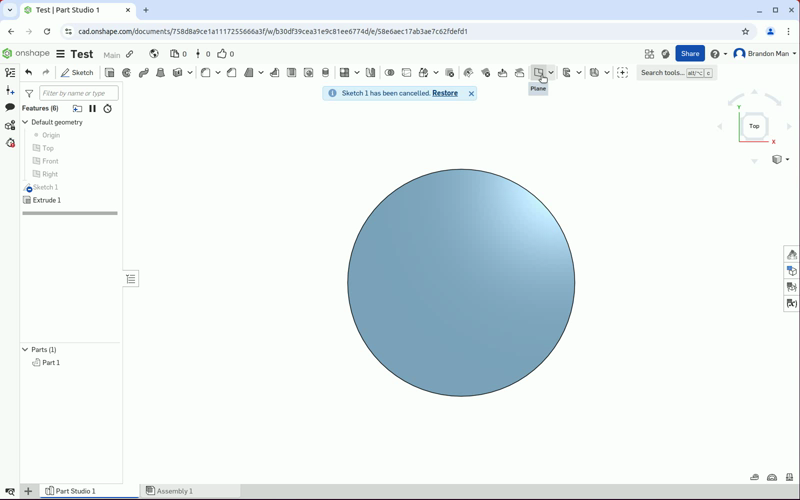
click(541, 75)
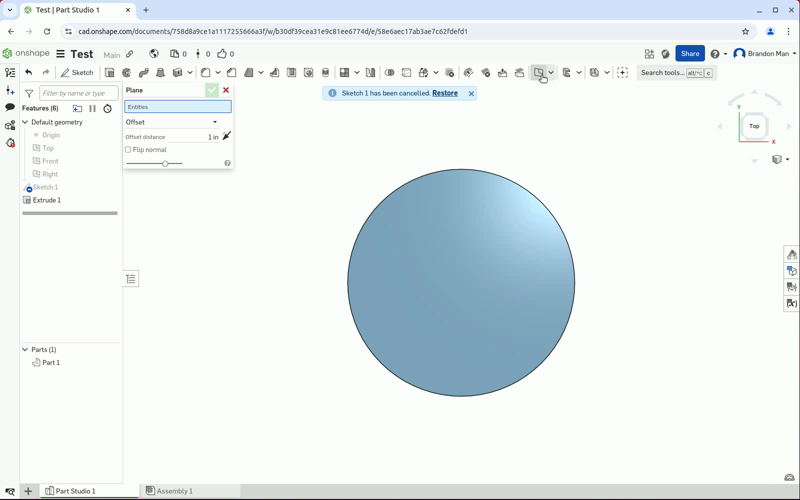
mouse_move(73, 150)
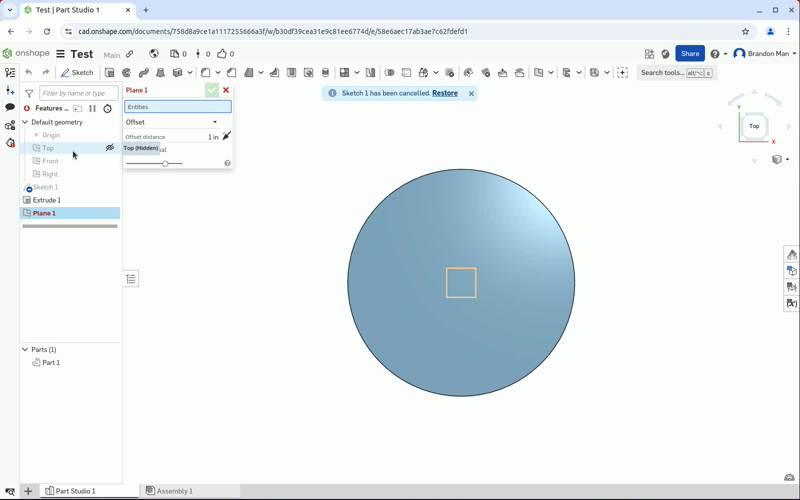
click(73, 150)
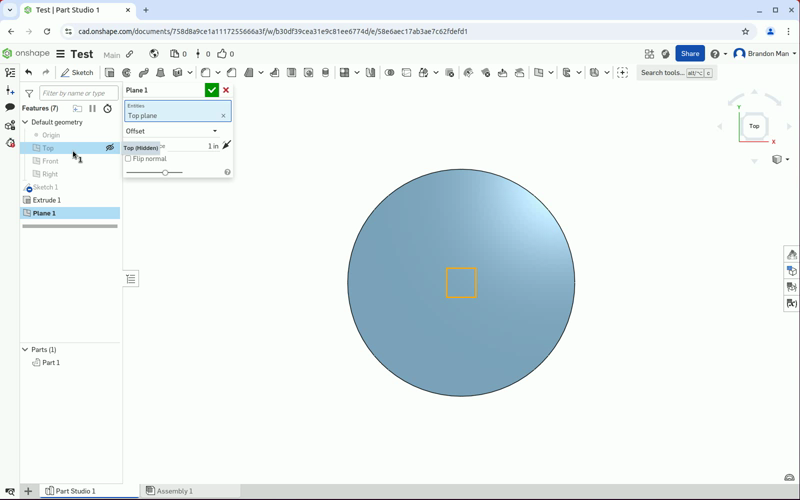
key(tab, 2)
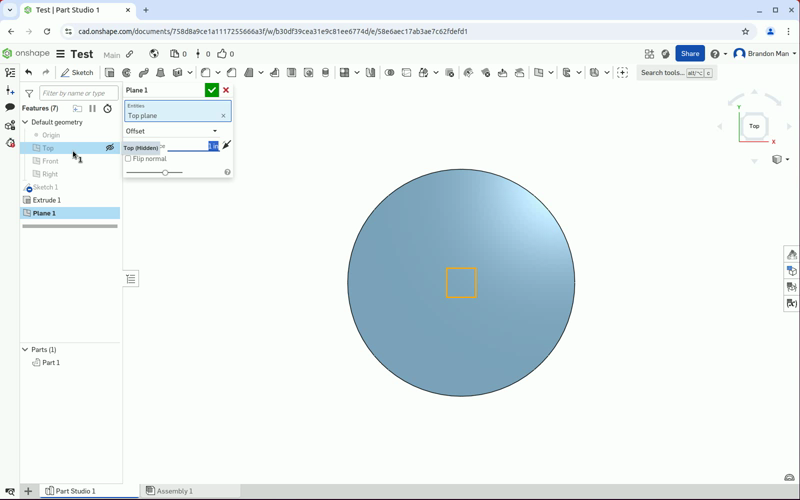
text(2.896)
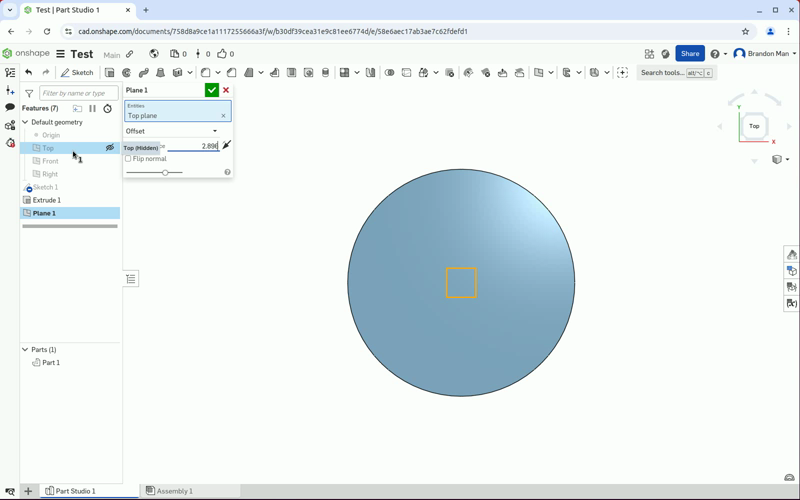
key(enter, 2)
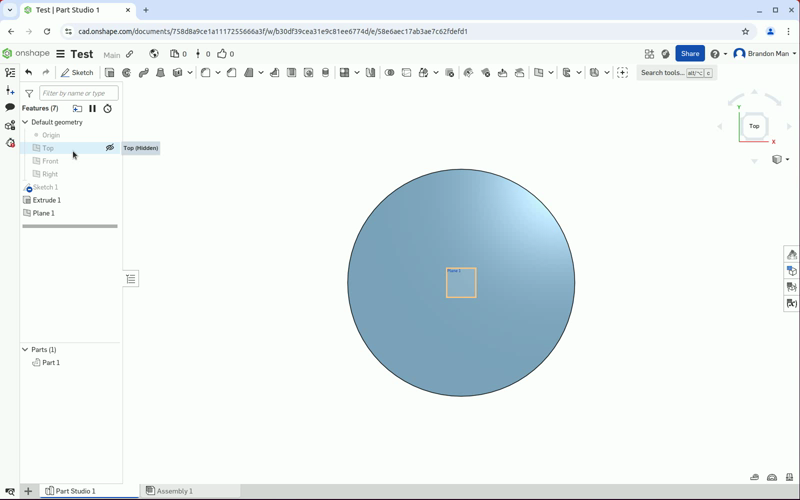
key(shift+s)
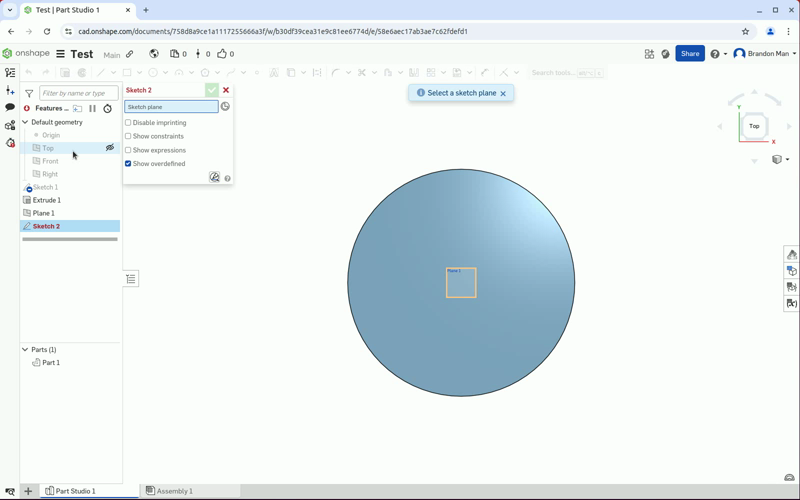
mouse_move(73, 215)
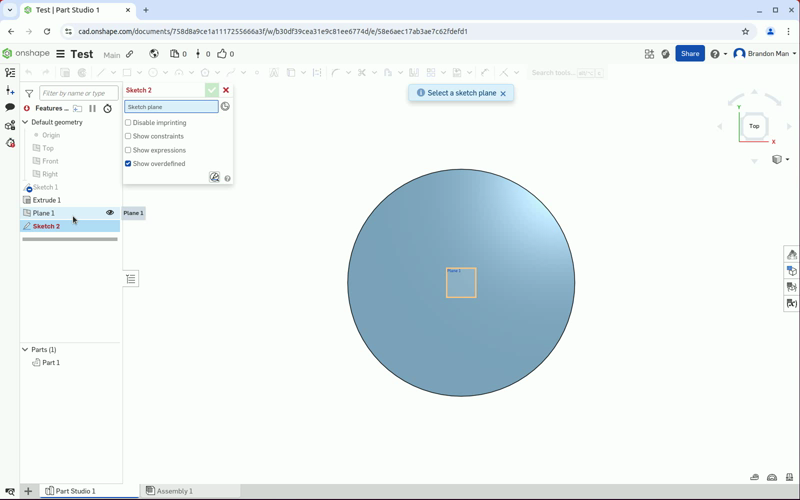
click(73, 215)
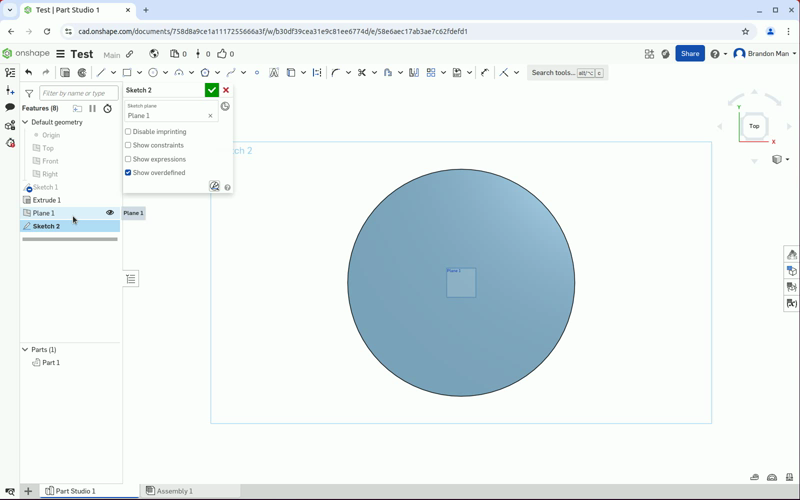
mouse_move(73, 352)
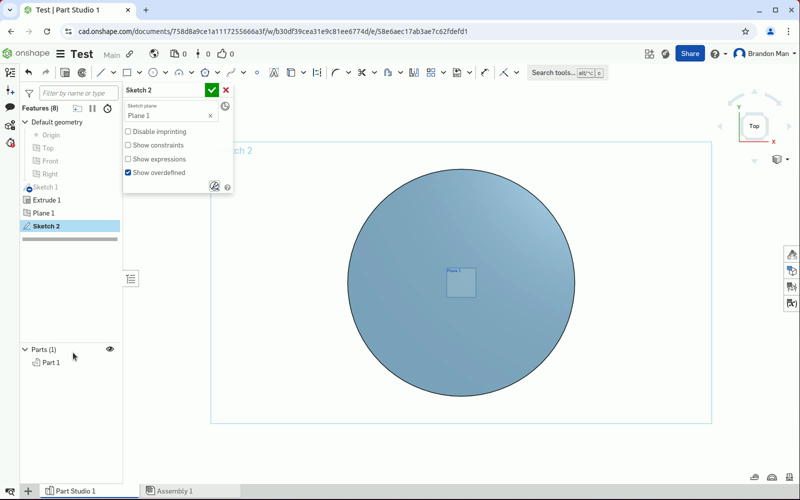
key(y)
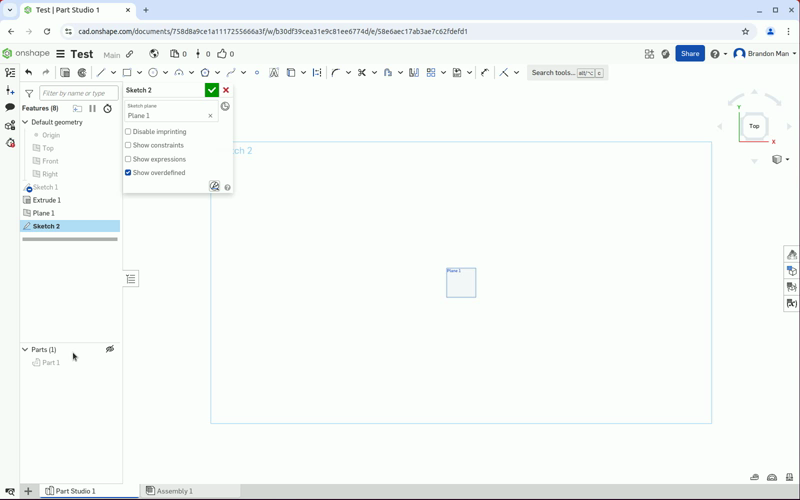
key(c)
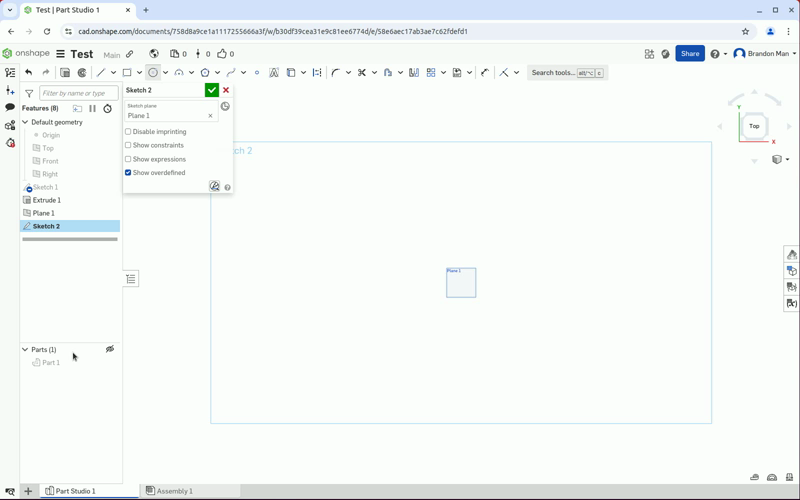
key_down(shift)
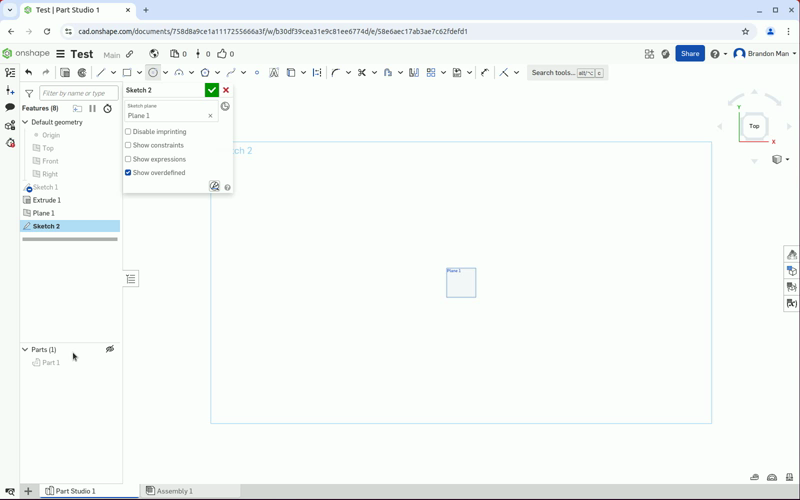
mouse_move(461, 282)
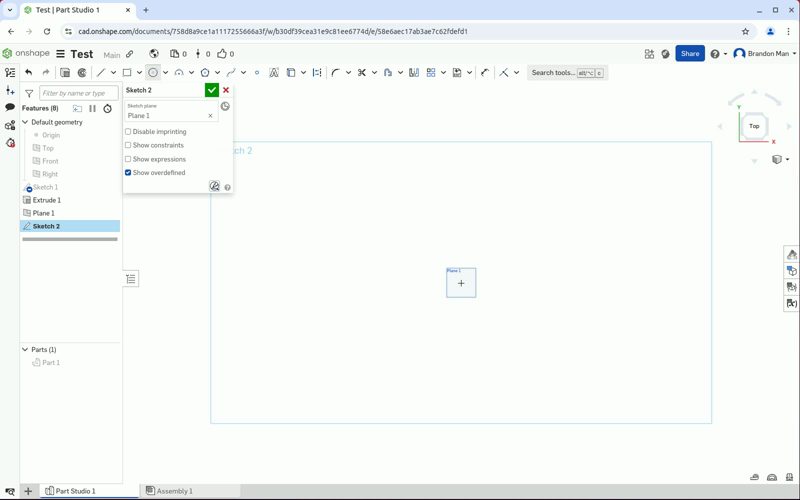
click(461, 282)
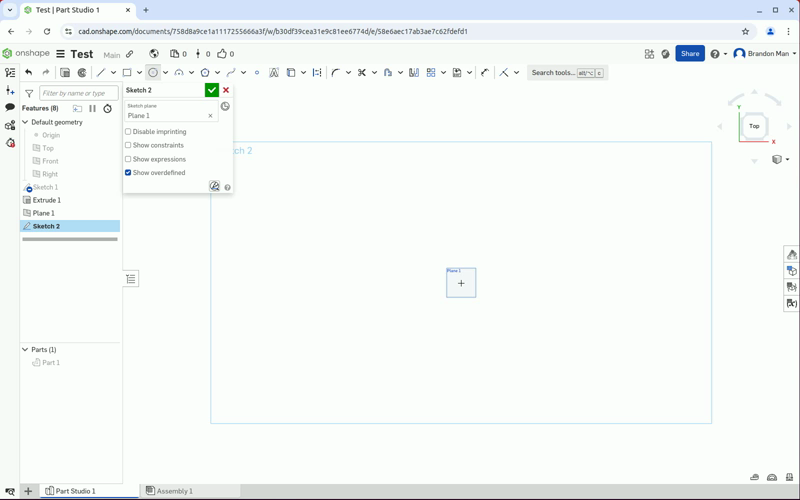
key_up(shift)
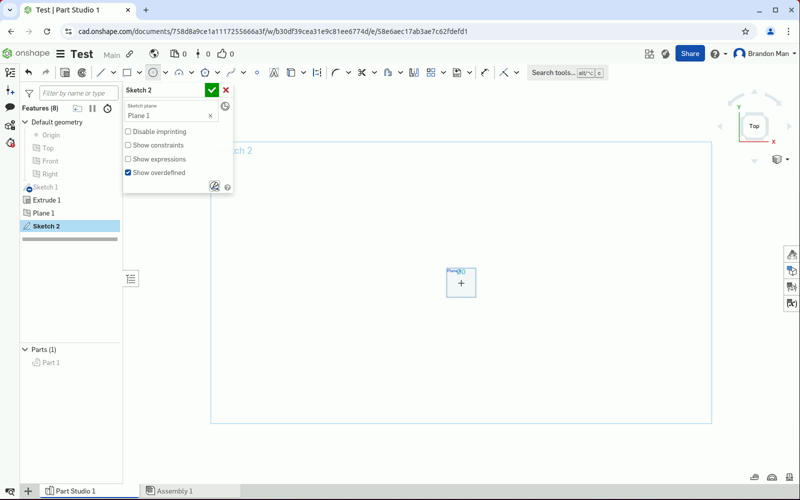
mouse_move(552, 282)
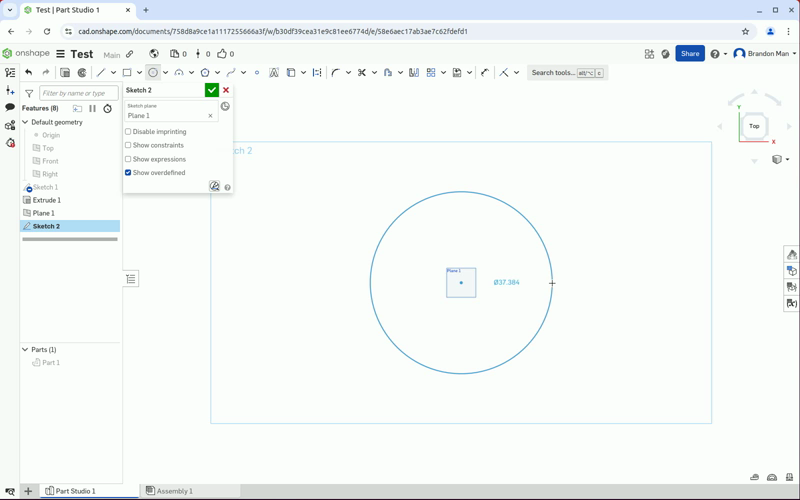
click(552, 282)
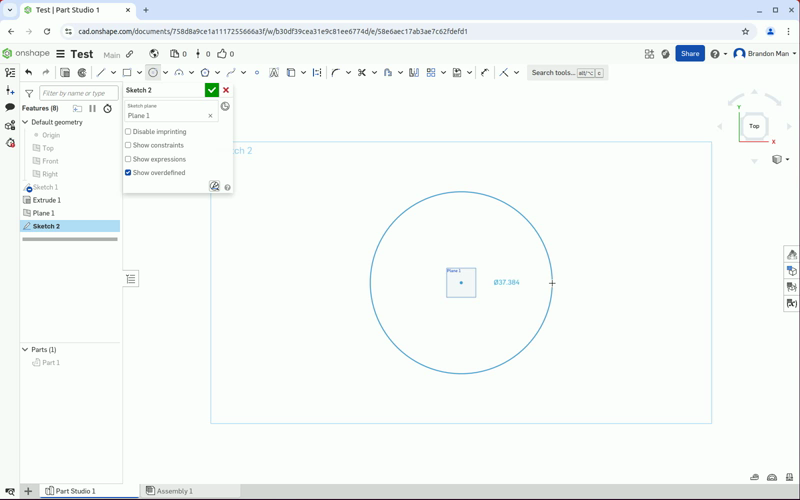
key(esc)
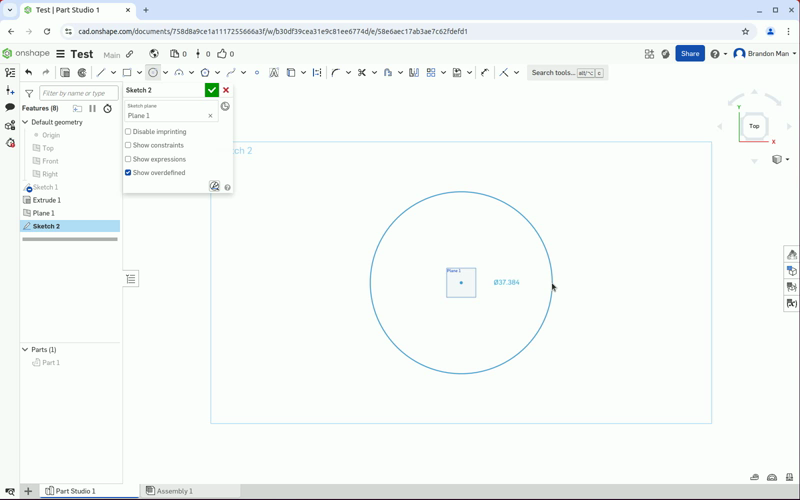
key(c)
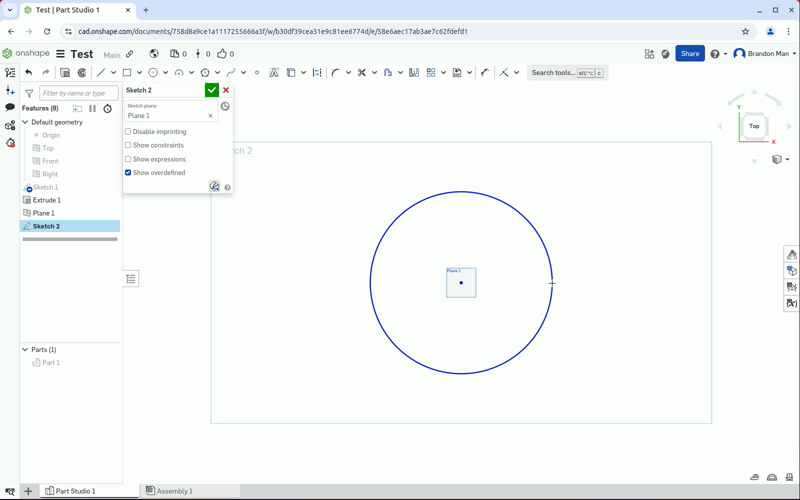
key_down(shift)
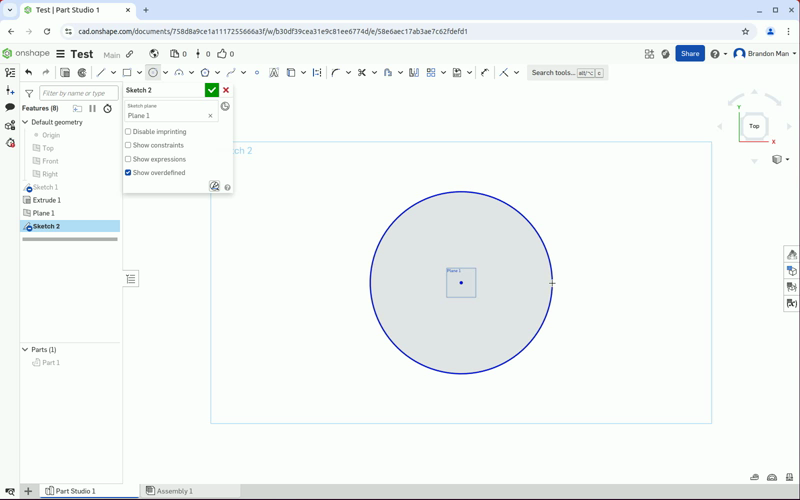
mouse_move(461, 282)
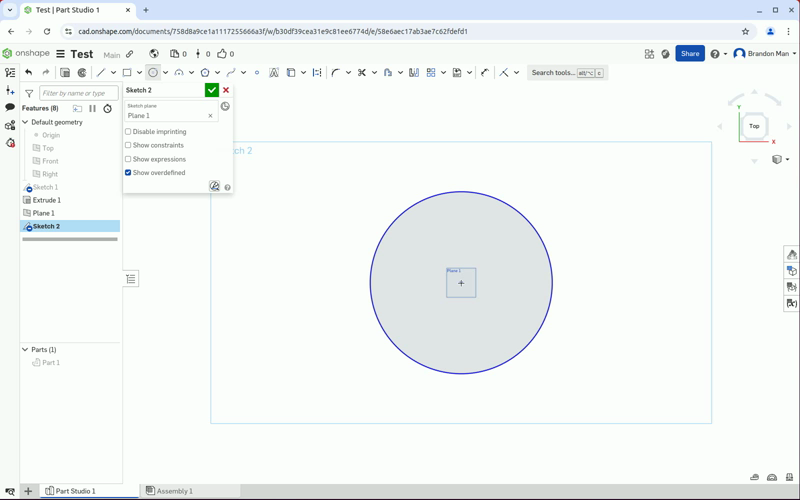
click(461, 282)
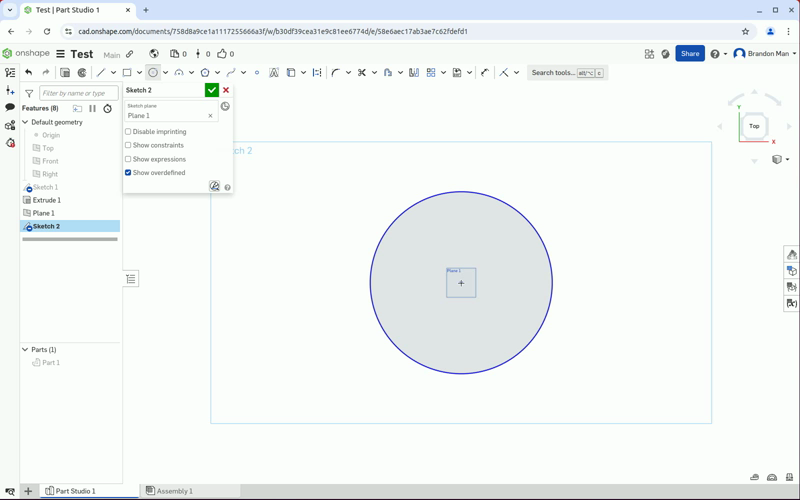
key_up(shift)
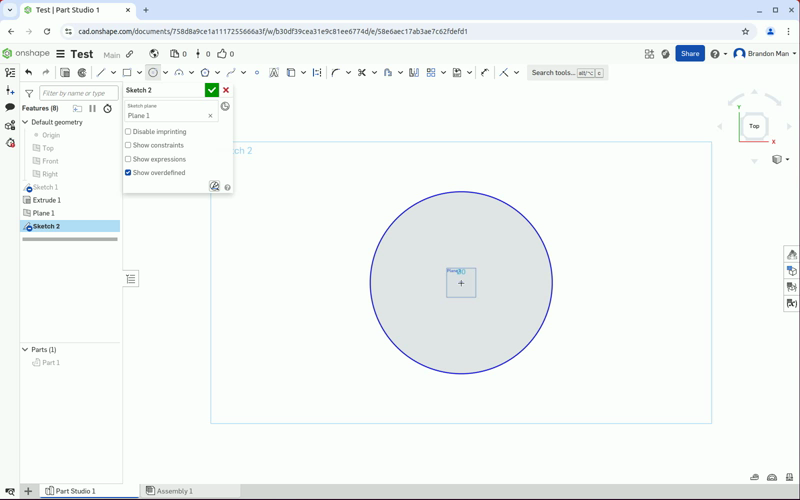
mouse_move(529, 282)
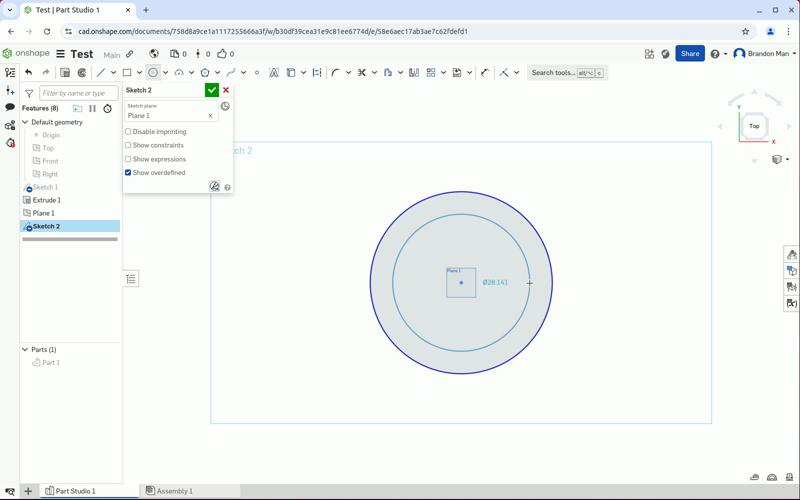
click(529, 282)
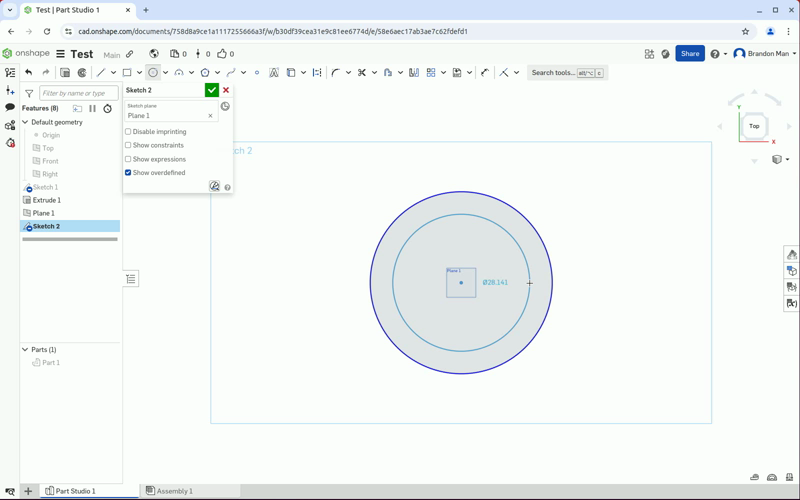
key(esc)
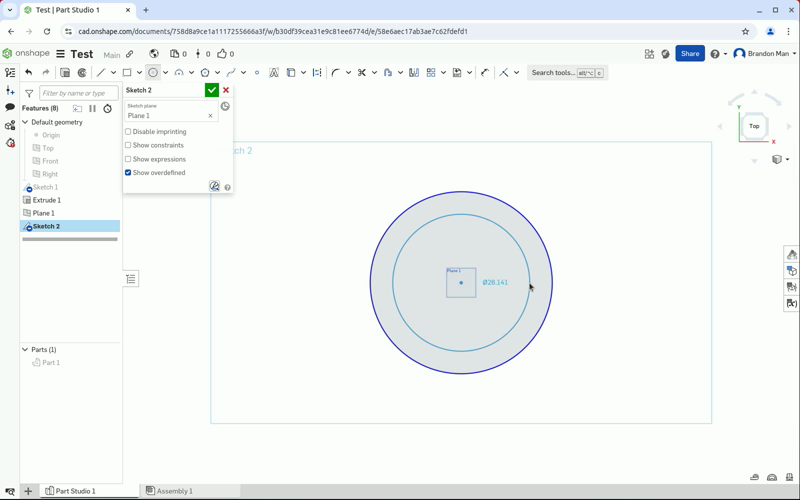
mouse_move(537, 297)
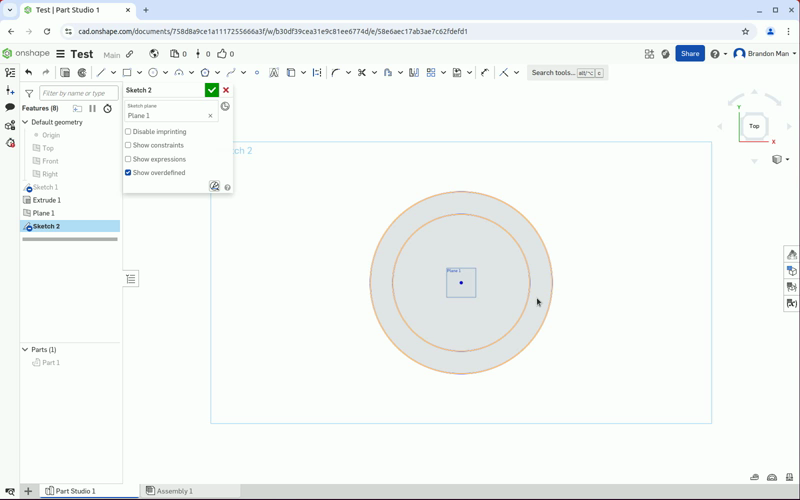
click(537, 297)
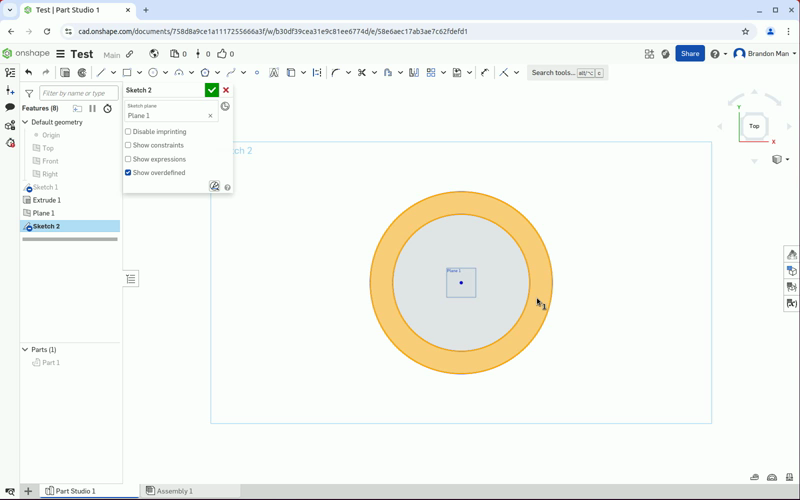
mouse_move(73, 352)
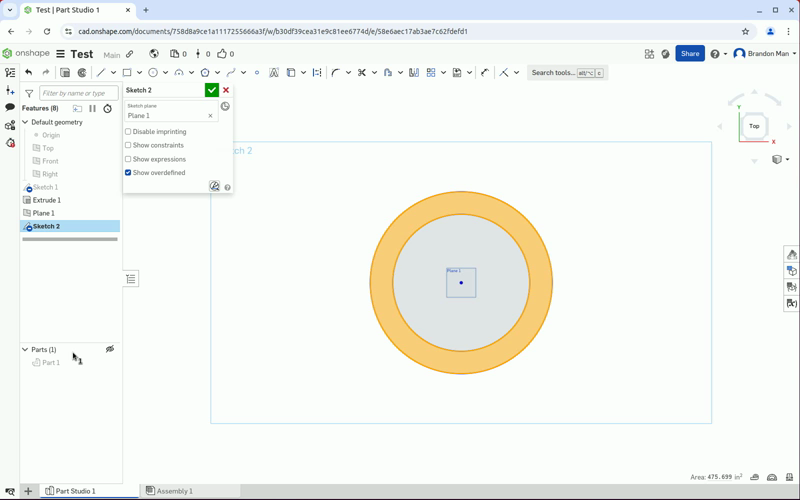
key(shift+y)
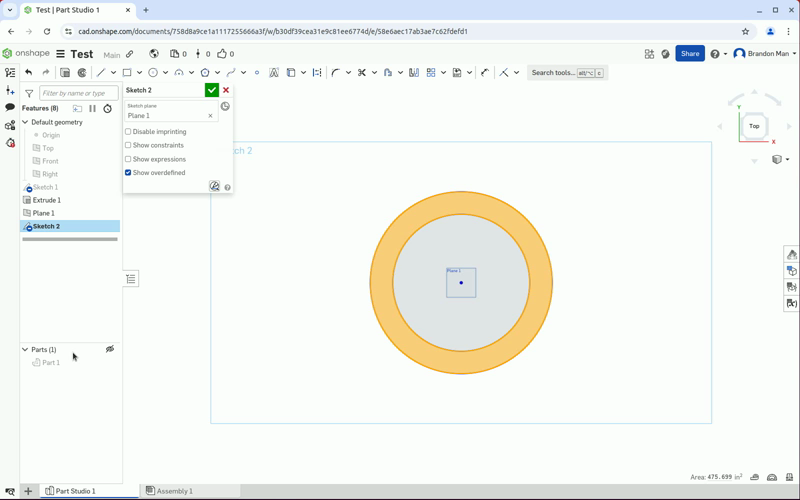
key(shift+e)
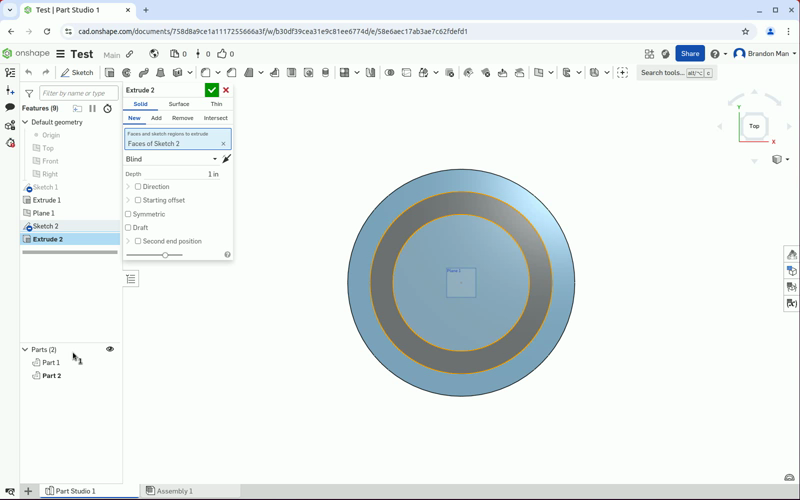
mouse_move(143, 106)
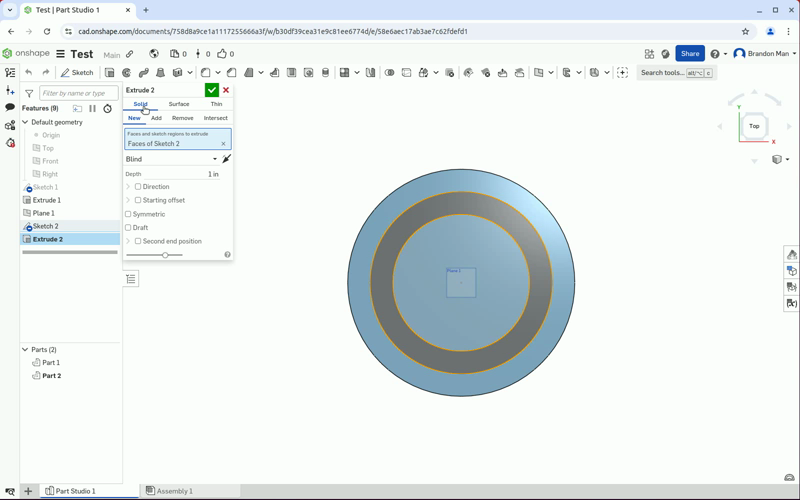
click(143, 106)
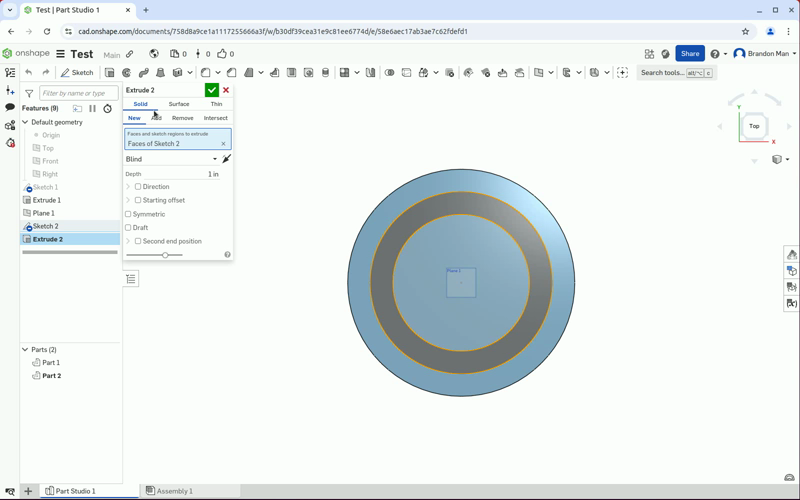
mouse_move(186, 120)
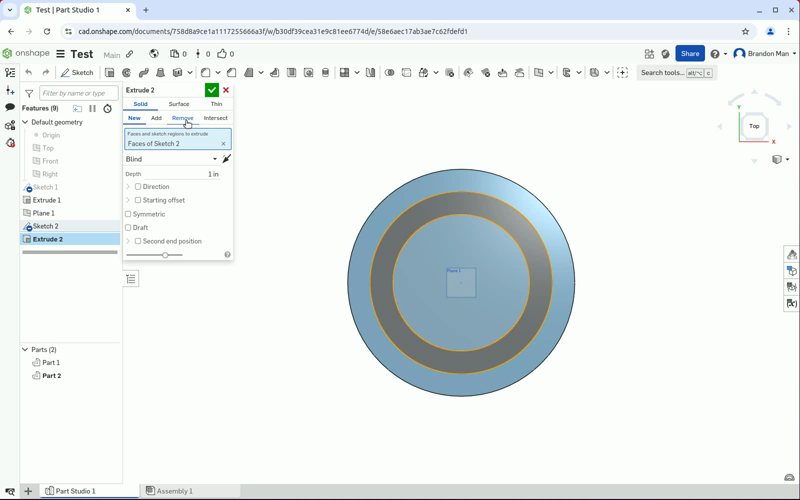
click(186, 120)
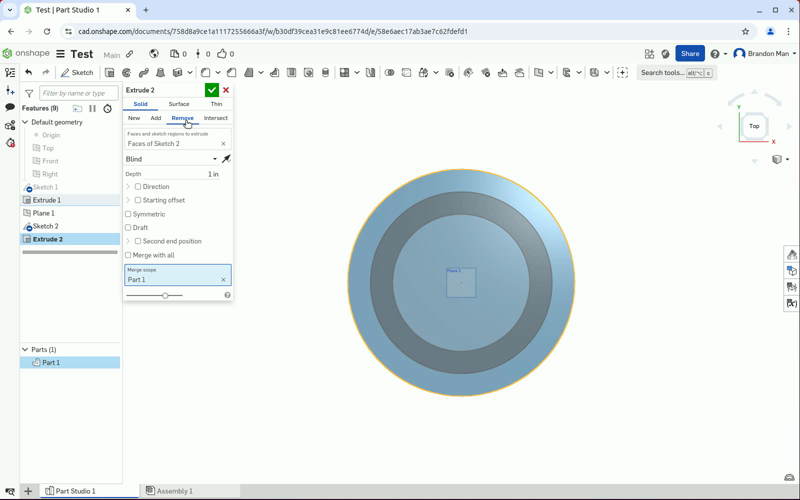
key(tab, 4)
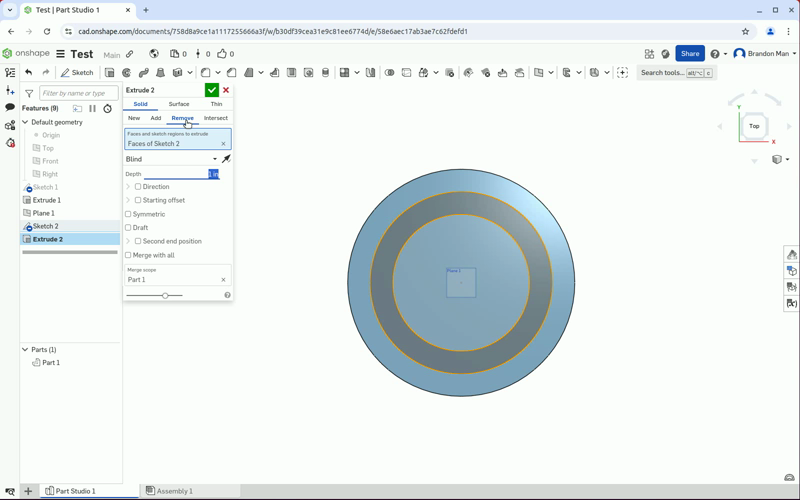
text(1.444)
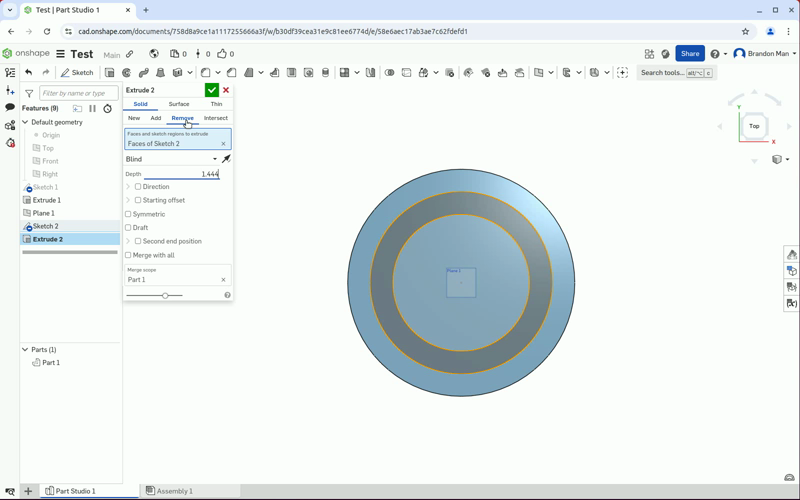
key(tab, 6)
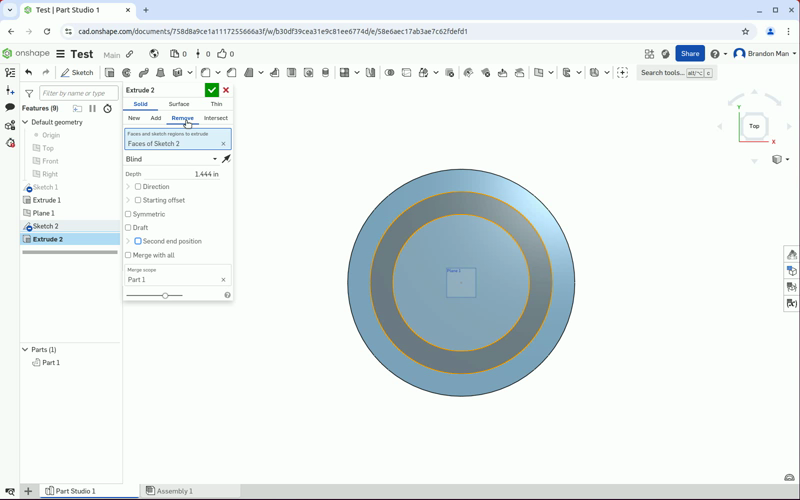
key(space)
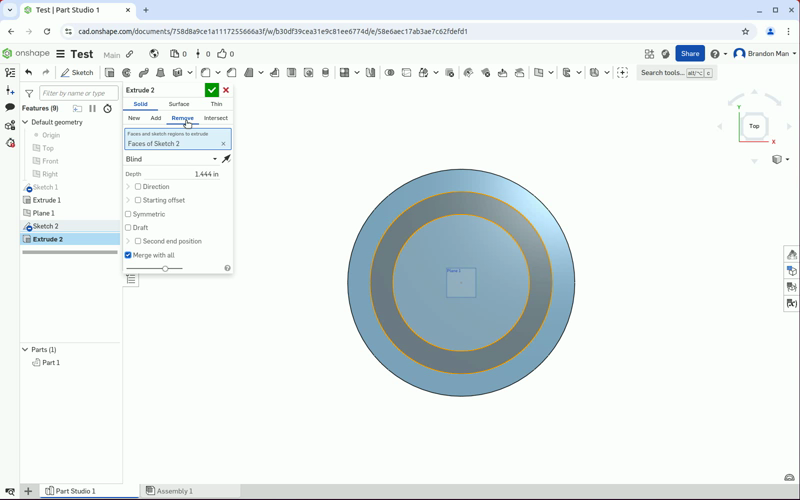
key(enter)
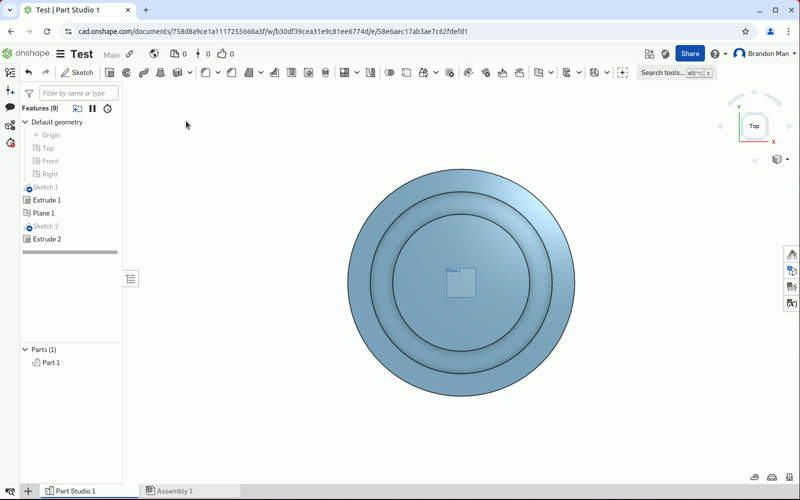
key(shift+h)
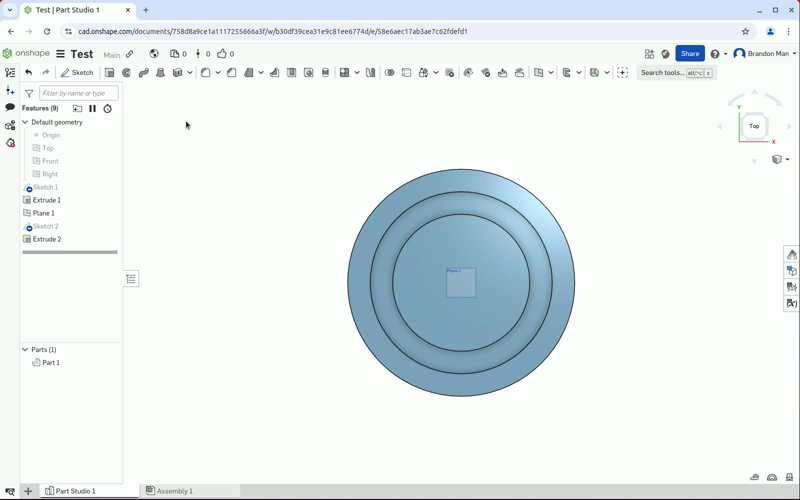
key(shift+h)
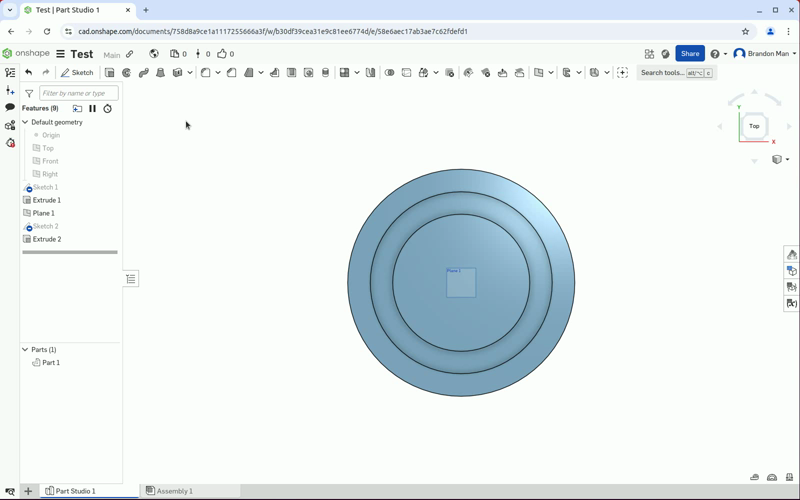
mouse_move(73, 189)
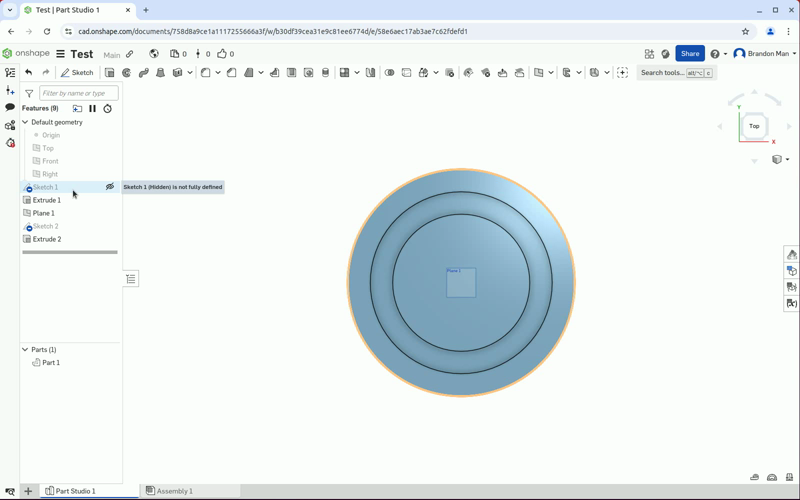
click(73, 189)
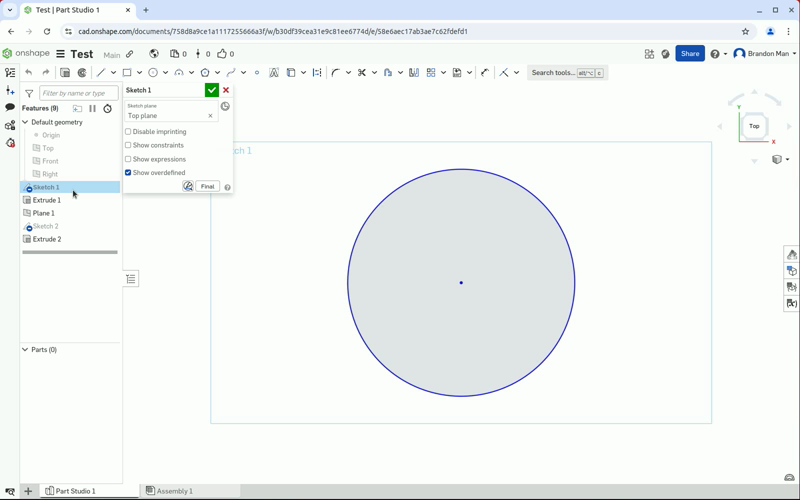
mouse_move(229, 92)
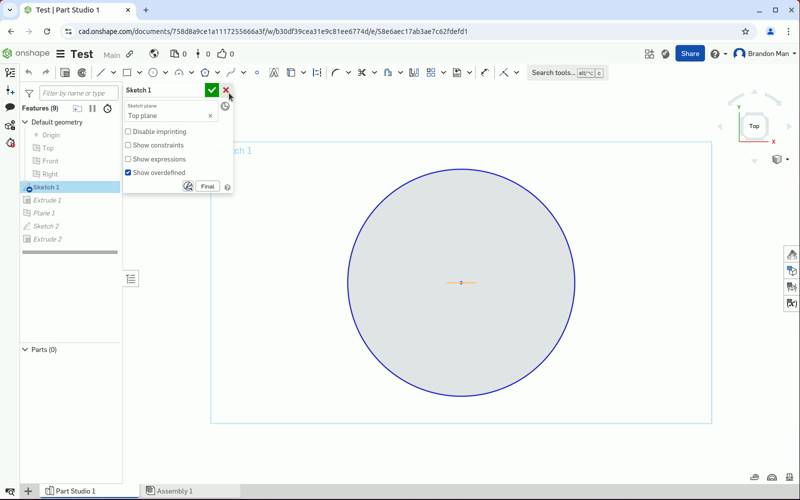
click(229, 92)
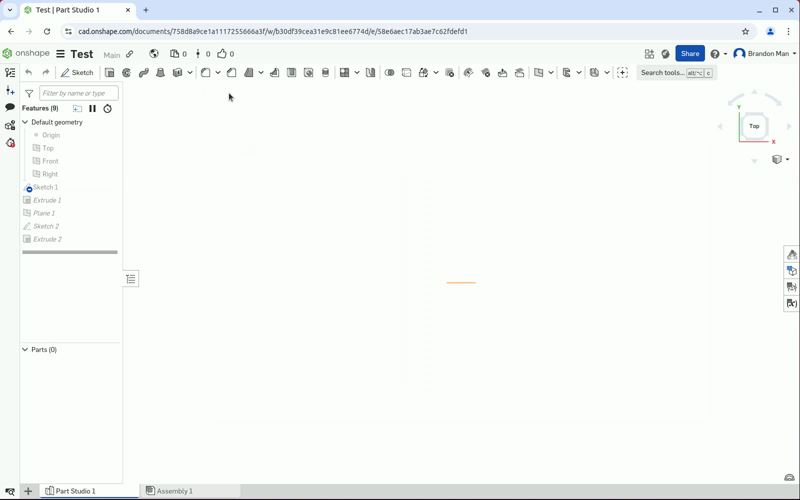
key(shift+s)
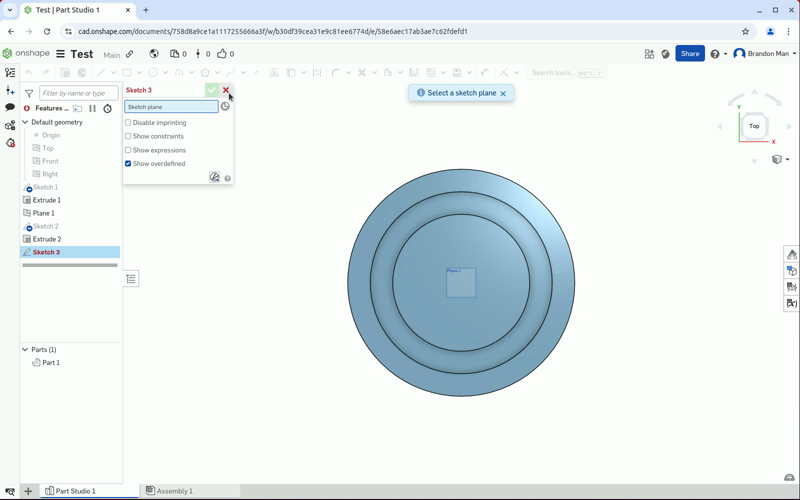
mouse_move(73, 215)
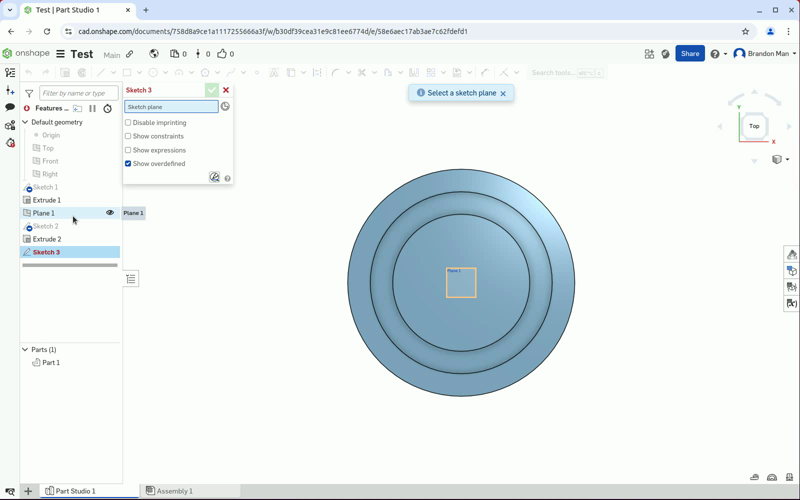
click(73, 215)
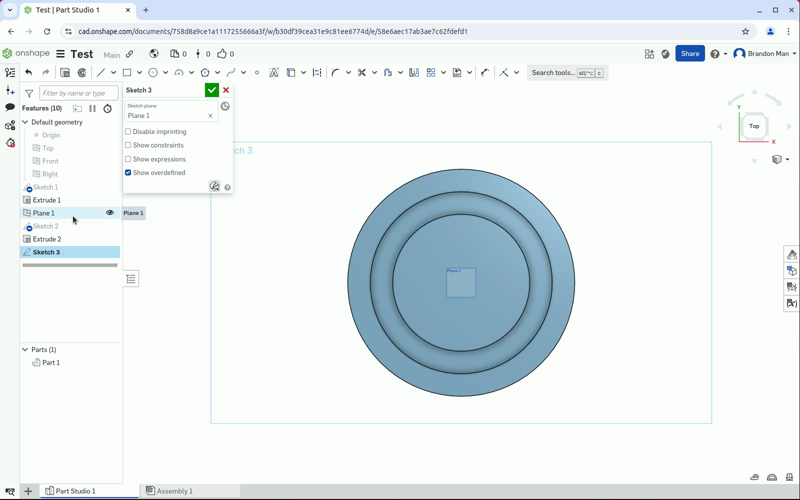
mouse_move(73, 352)
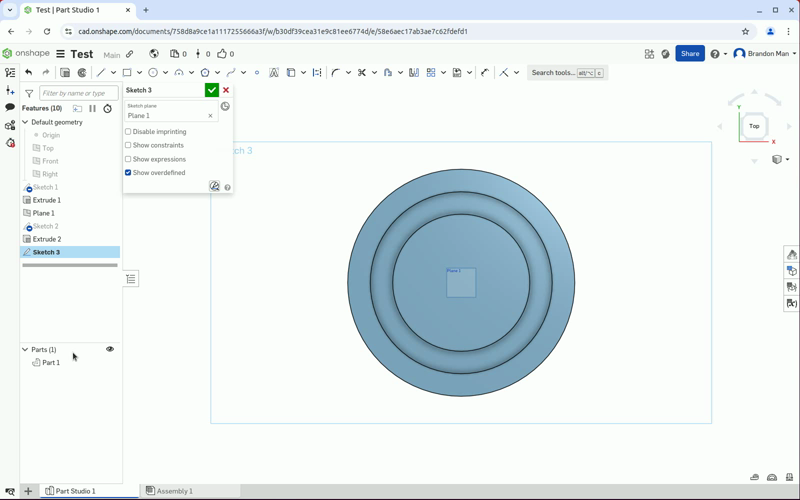
key(y)
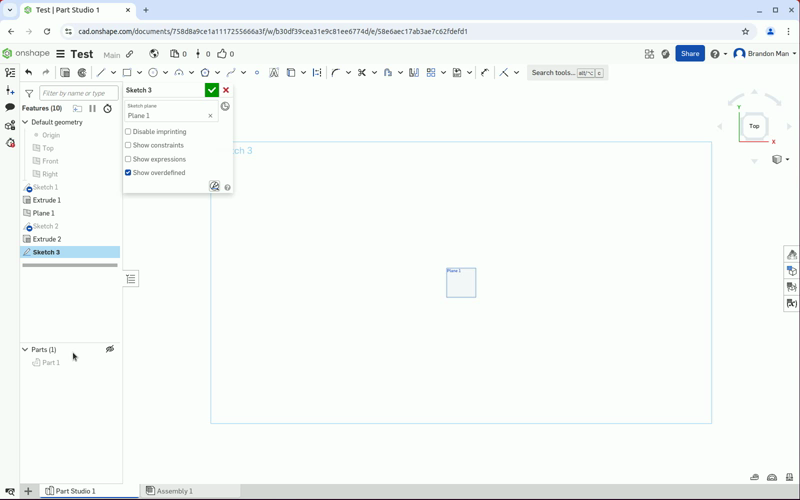
key(c)
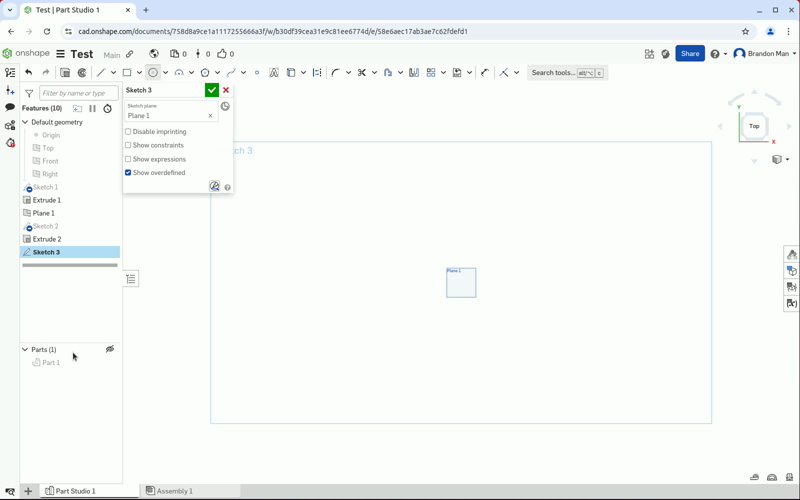
key_down(shift)
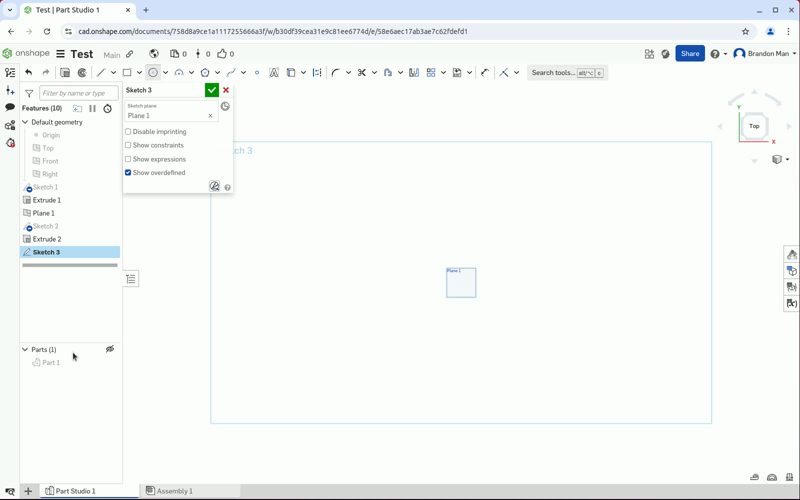
mouse_move(461, 282)
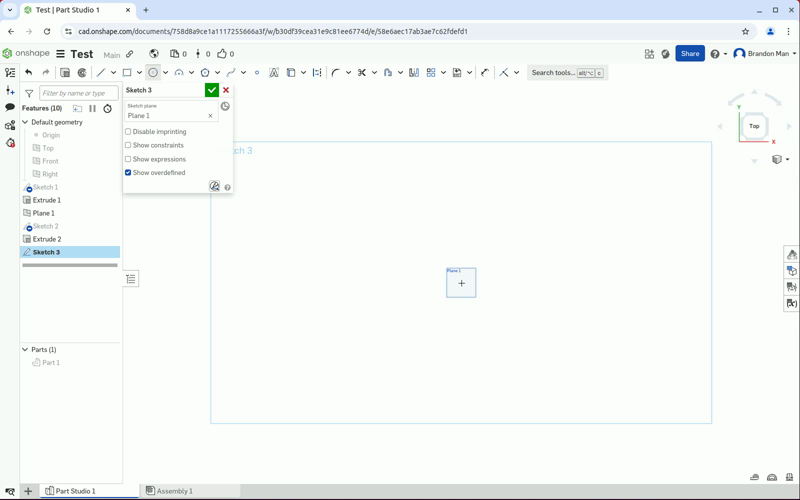
click(461, 282)
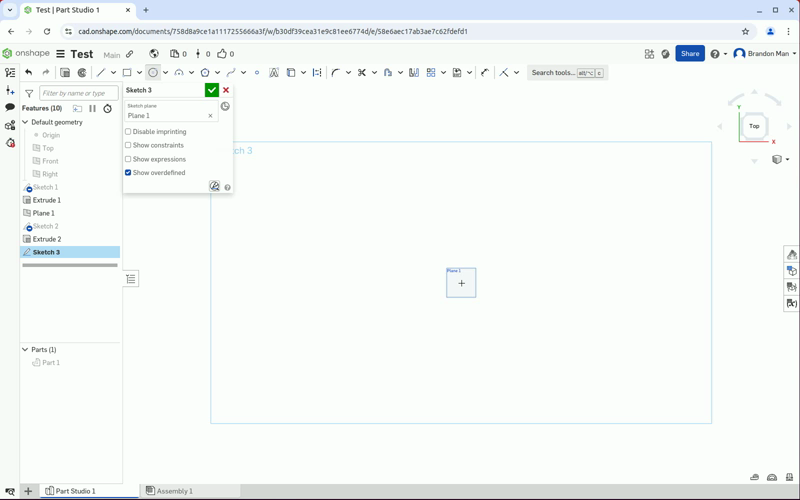
key_up(shift)
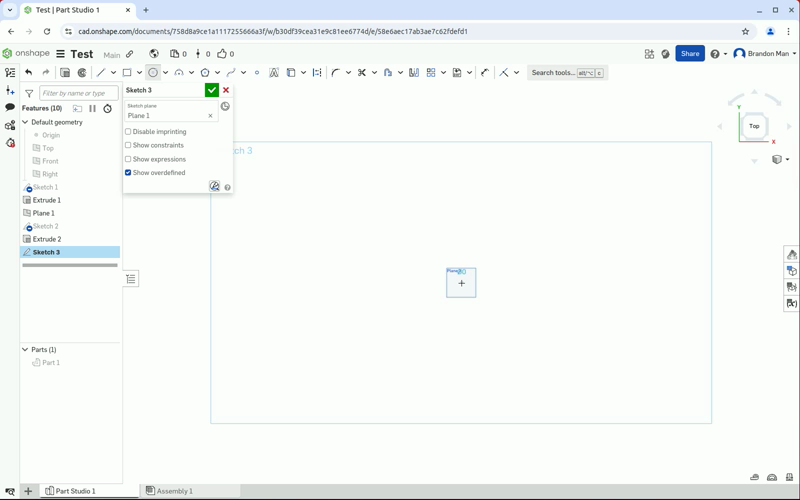
mouse_move(507, 282)
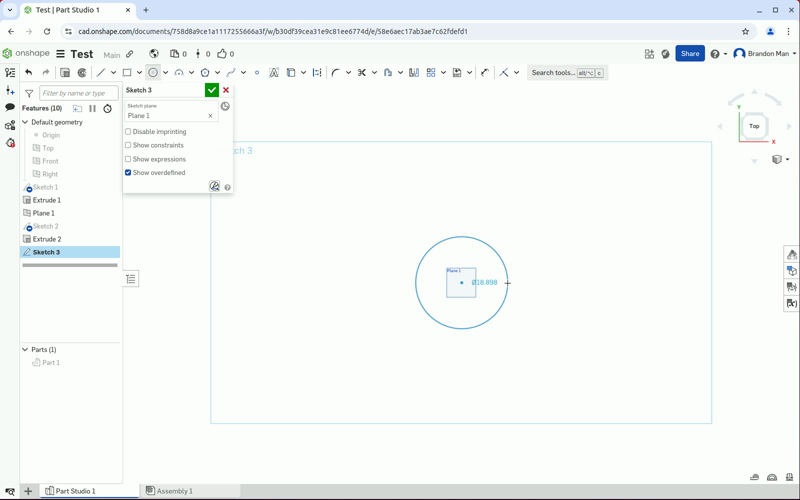
click(507, 282)
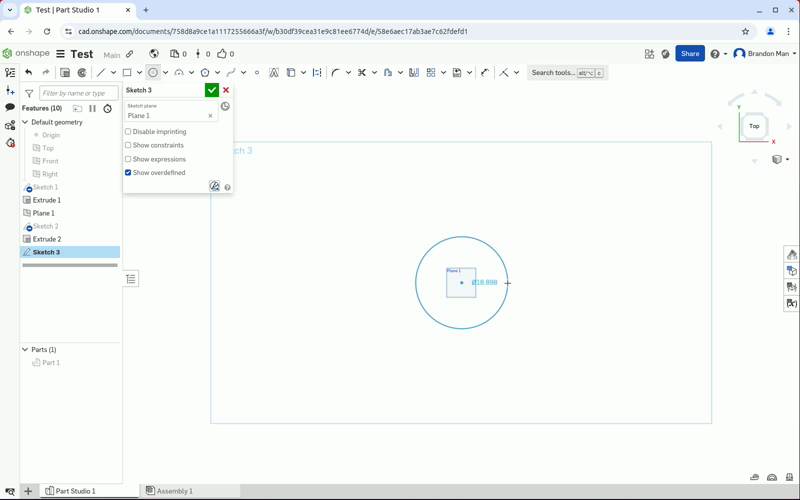
key(esc)
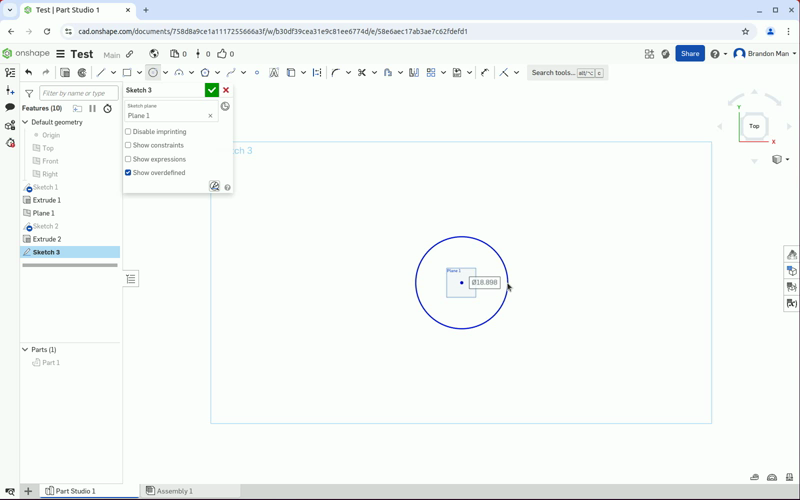
key(c)
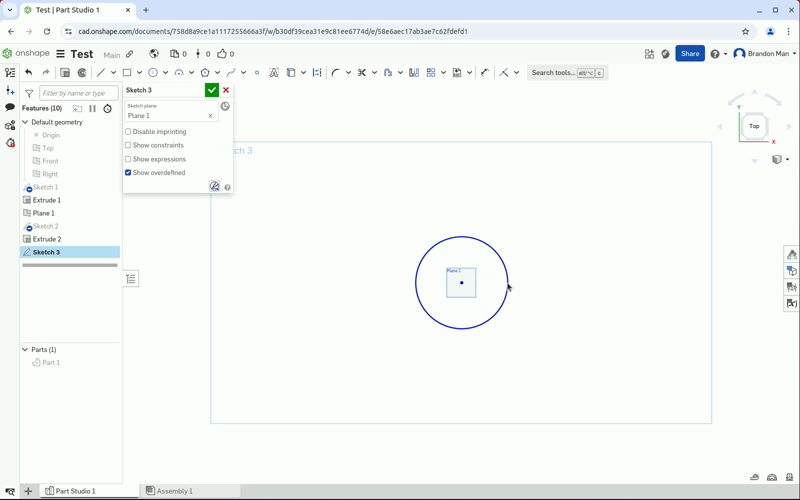
key_down(shift)
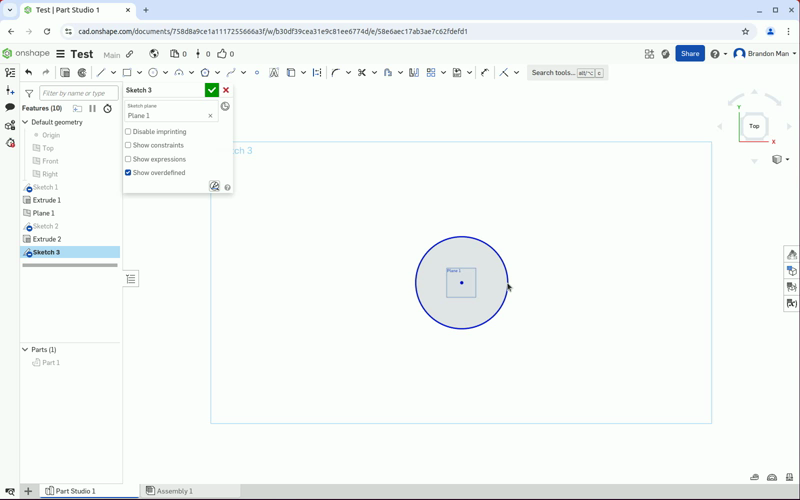
mouse_move(461, 282)
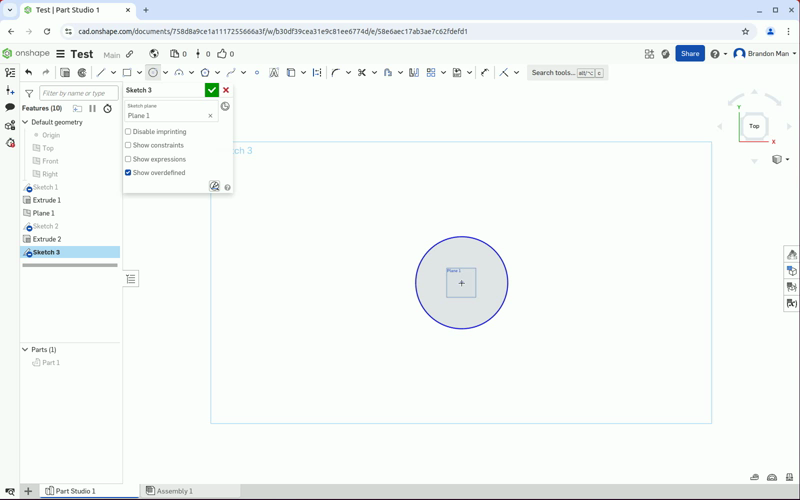
click(461, 282)
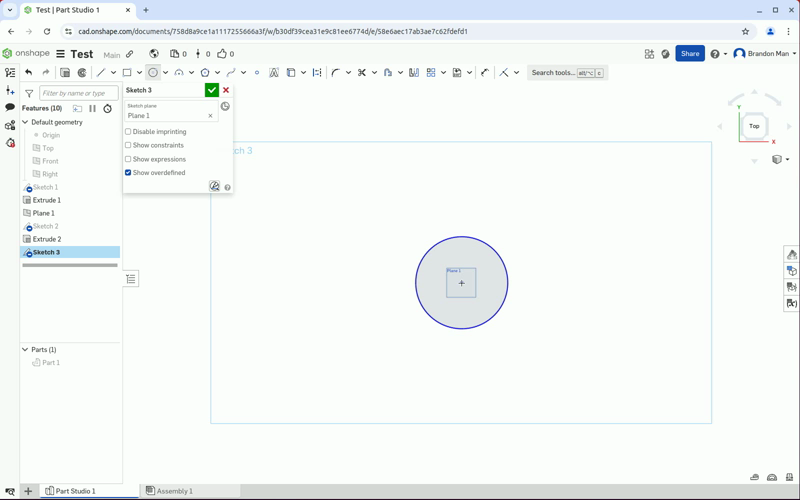
key_up(shift)
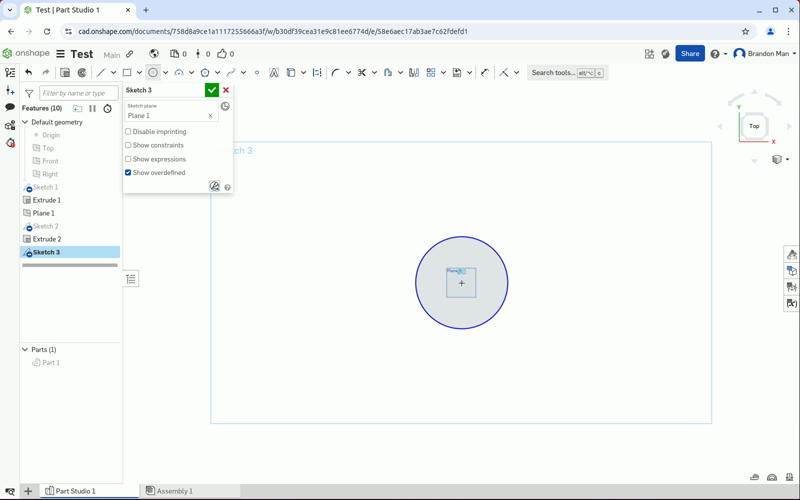
mouse_move(484, 282)
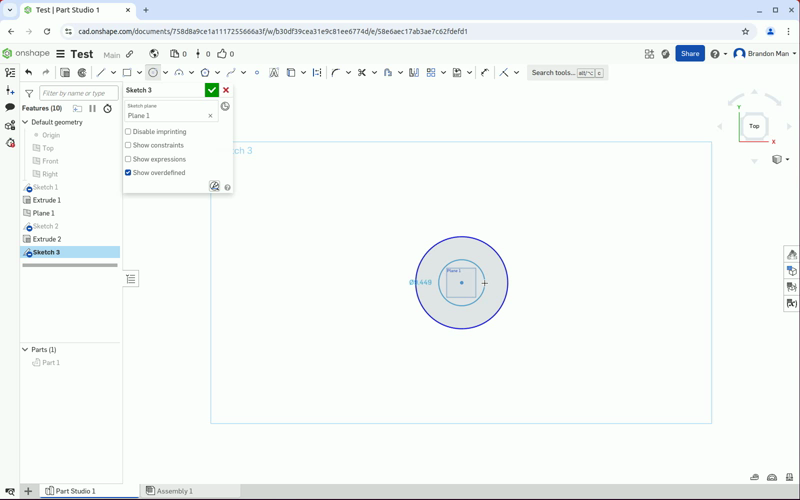
click(484, 282)
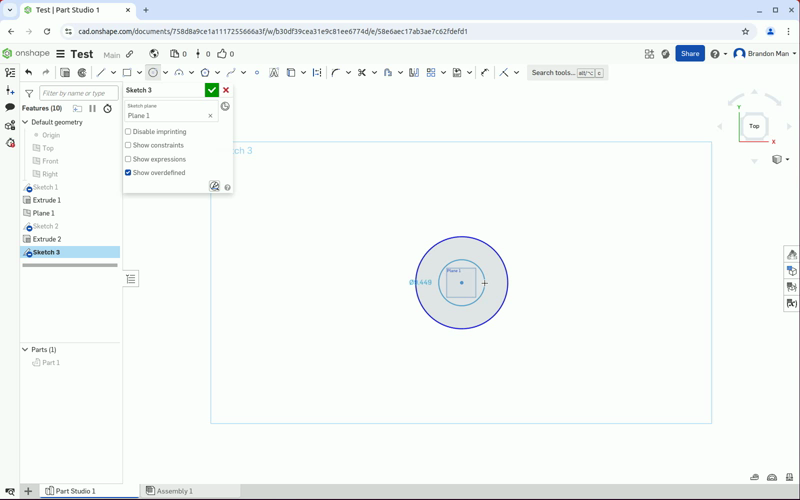
key(esc)
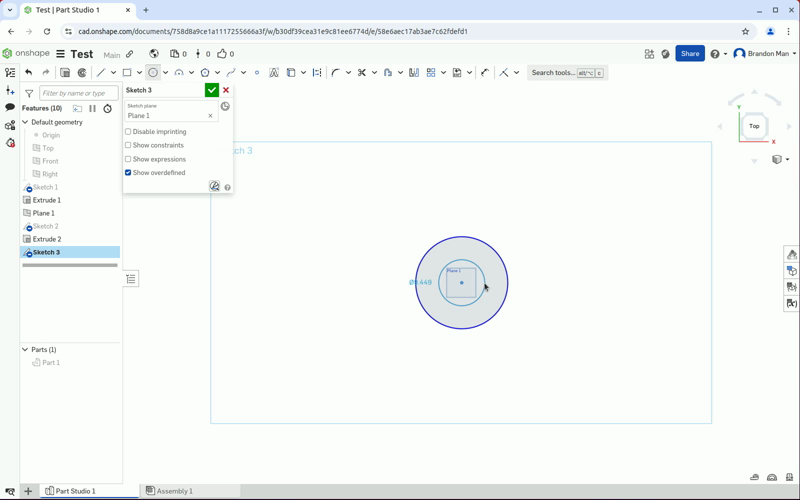
mouse_move(452, 312)
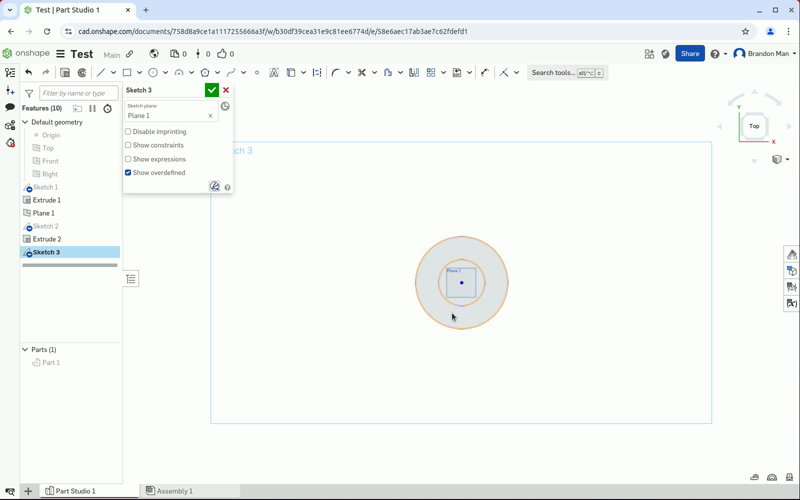
click(452, 312)
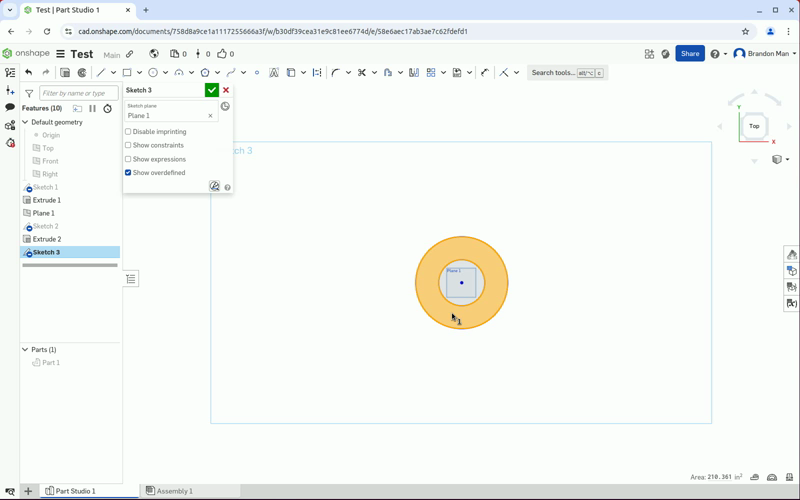
mouse_move(73, 352)
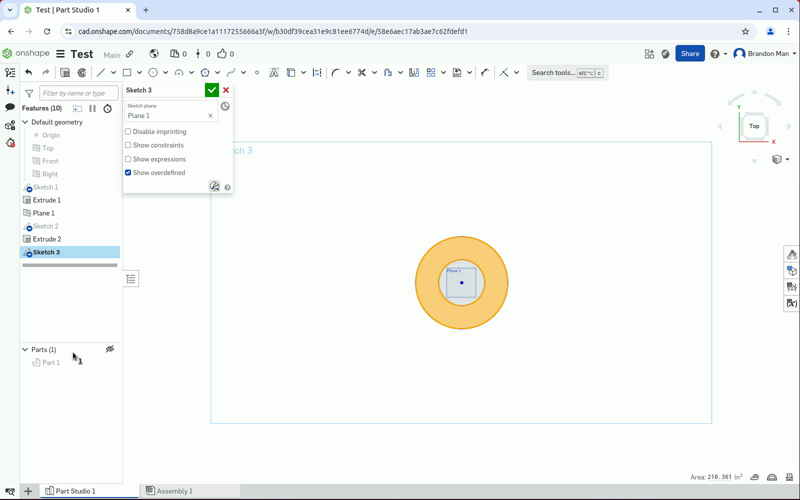
key(shift+y)
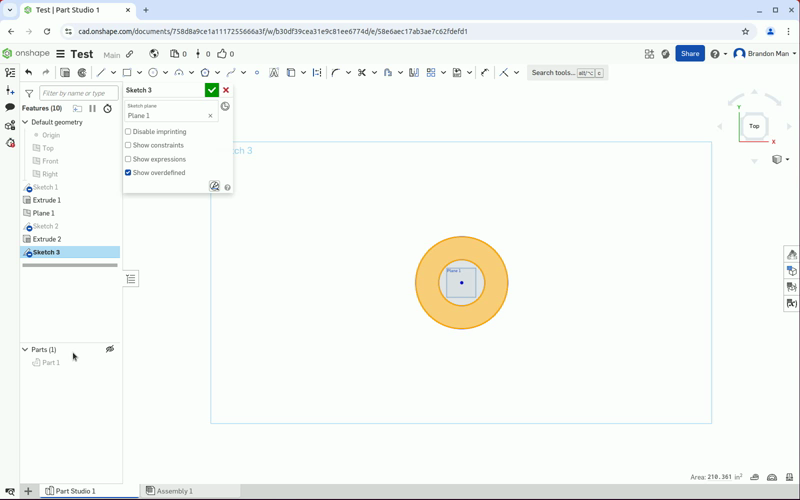
key(shift+e)
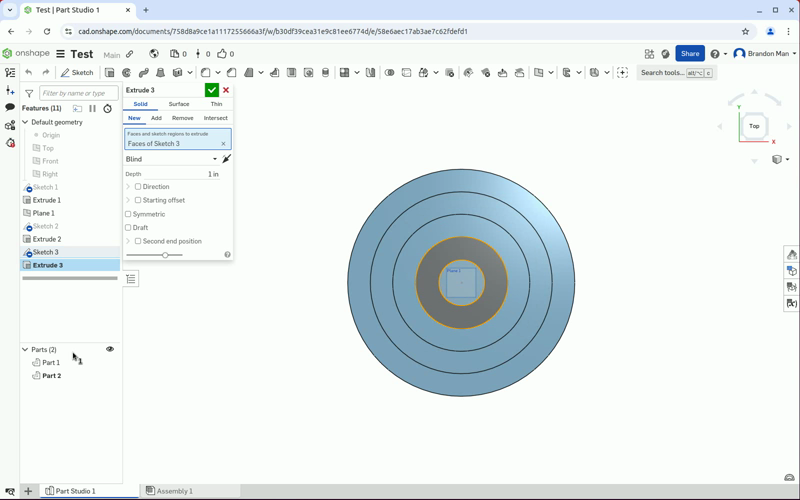
mouse_move(143, 106)
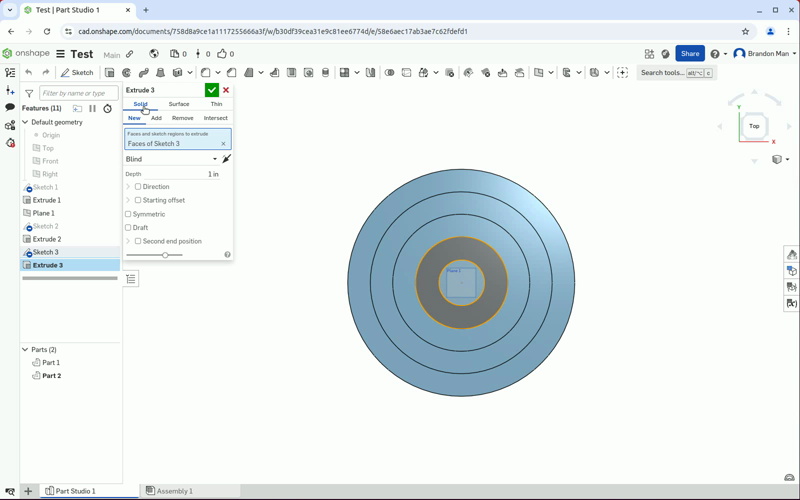
click(143, 106)
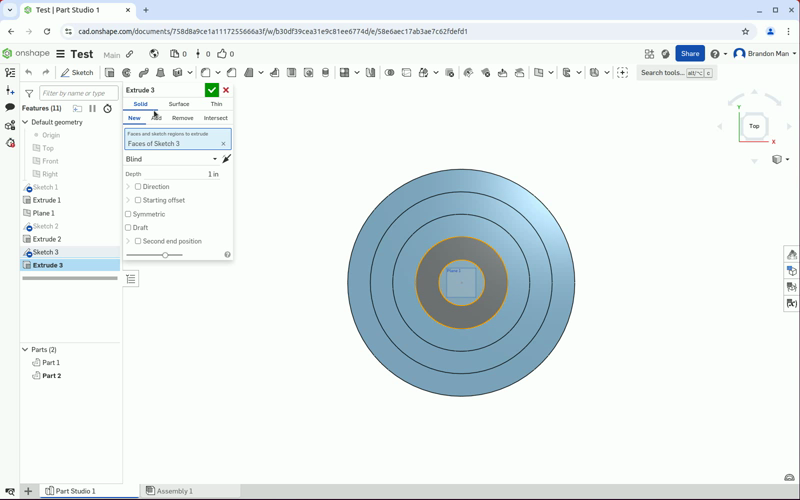
mouse_move(186, 120)
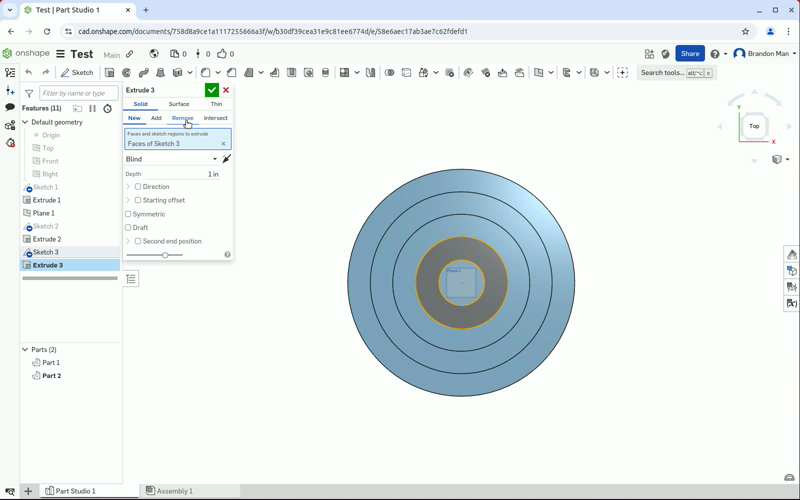
click(186, 120)
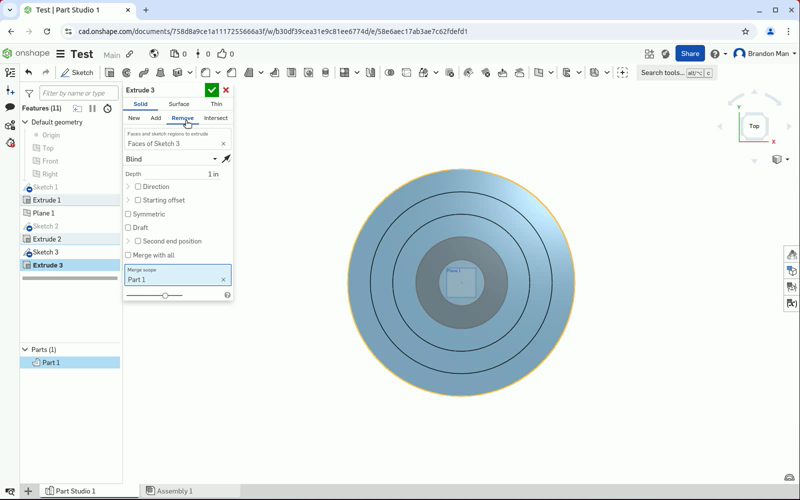
key(tab, 4)
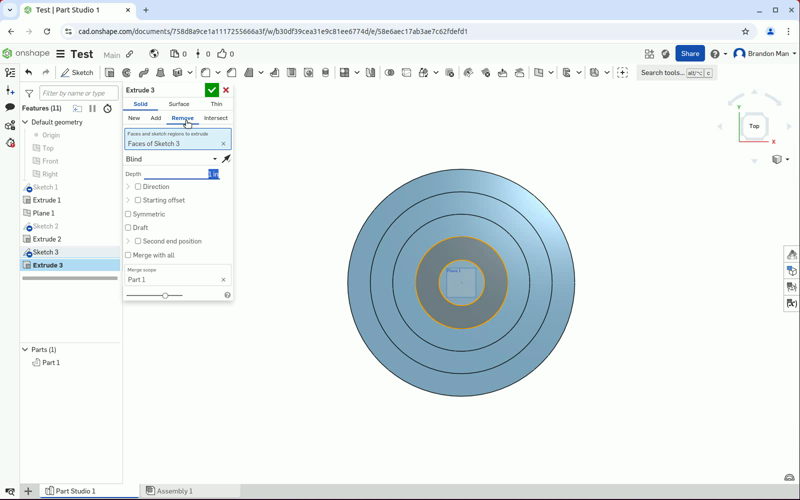
text(1.444)
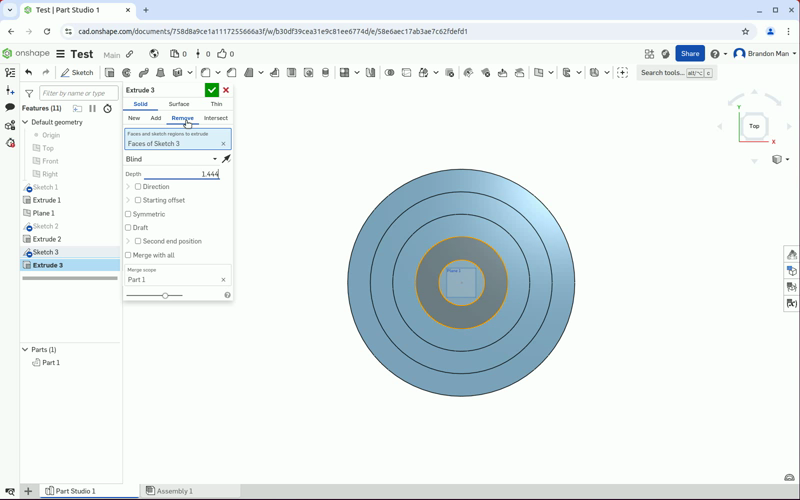
key(tab, 6)
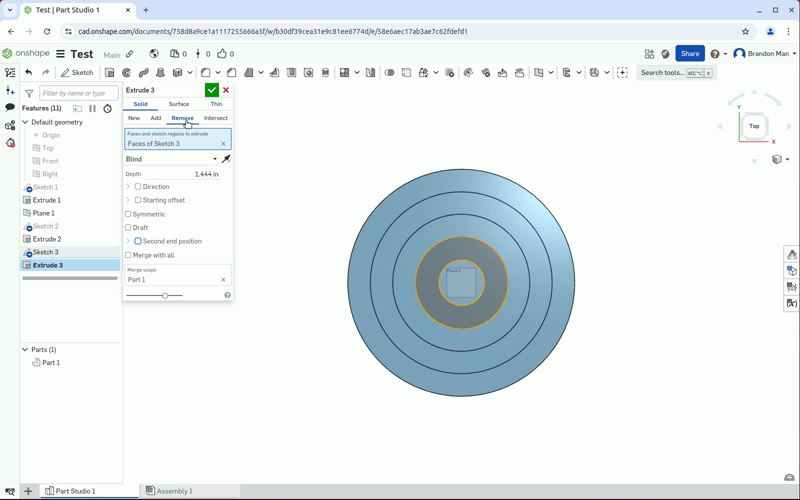
key(space)
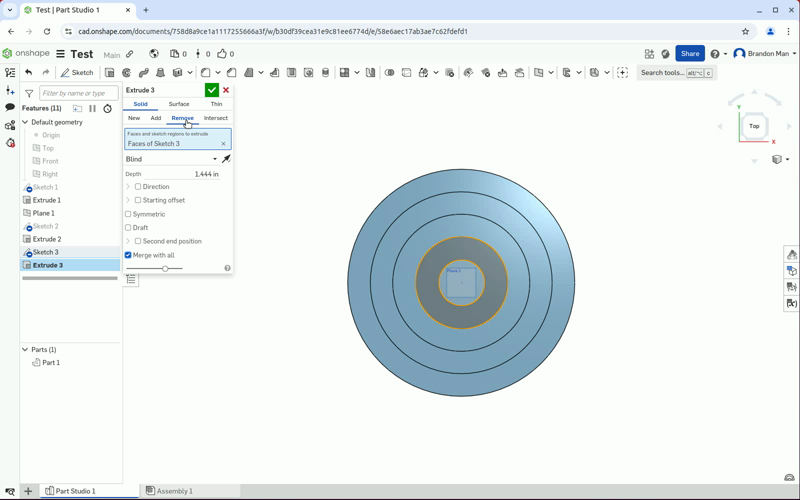
key(enter)
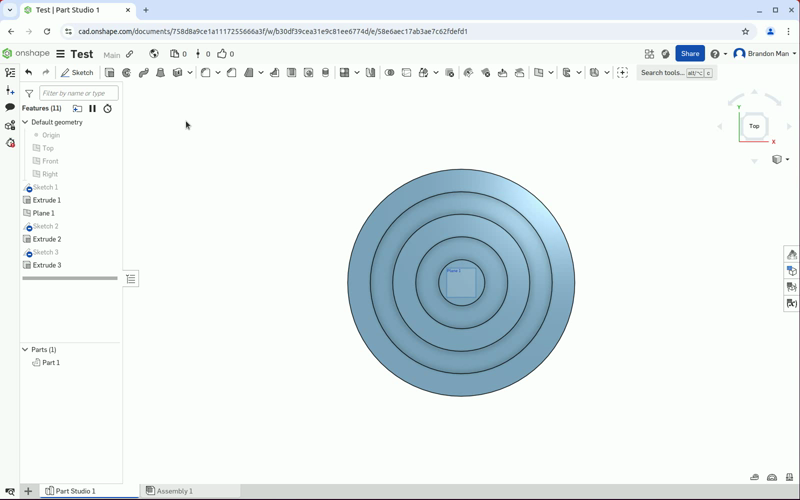
key(shift+h)
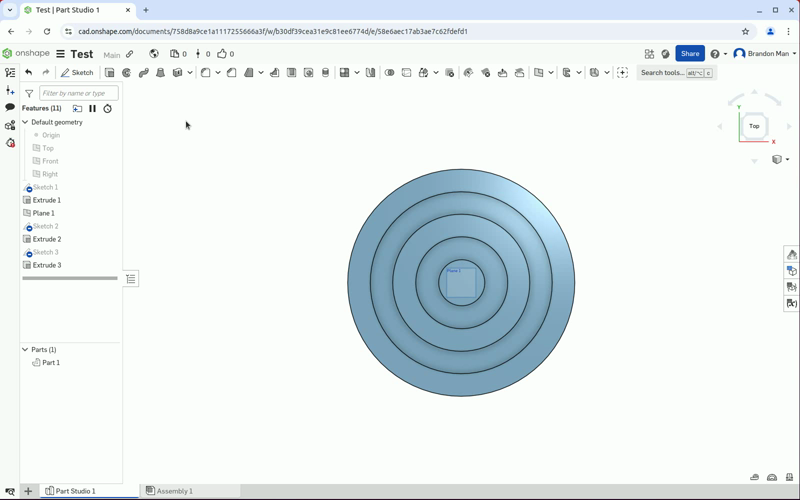
key(shift+h)
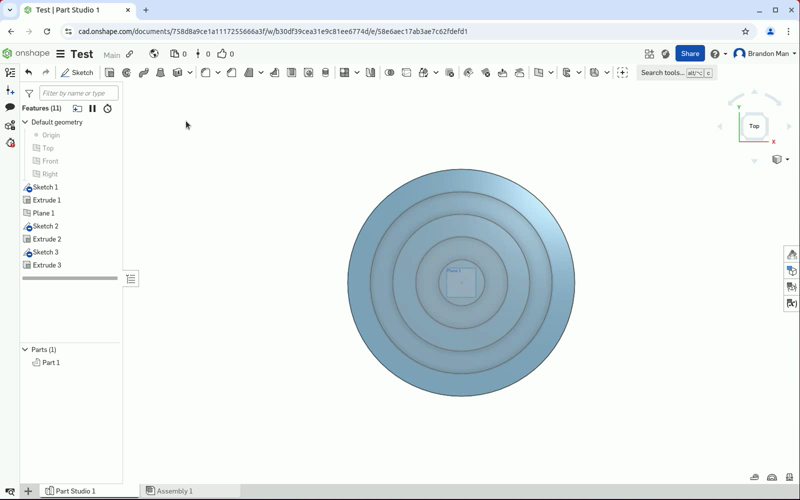
key(shift+7)
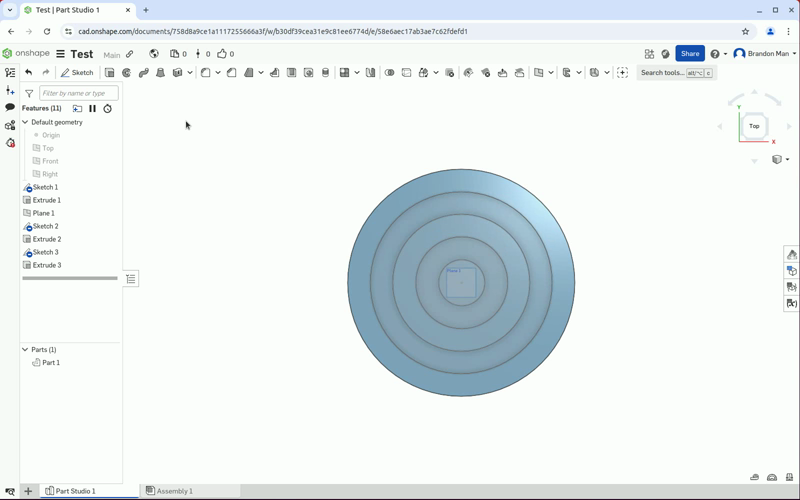
key(up, 3)
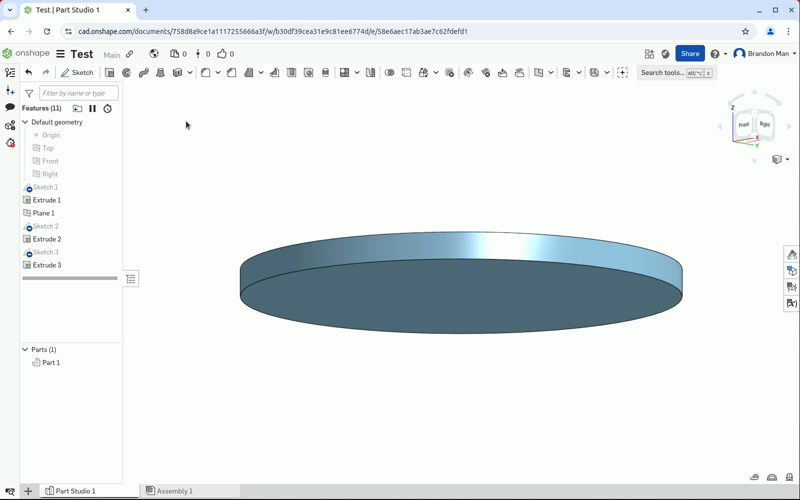
key(left, 3)
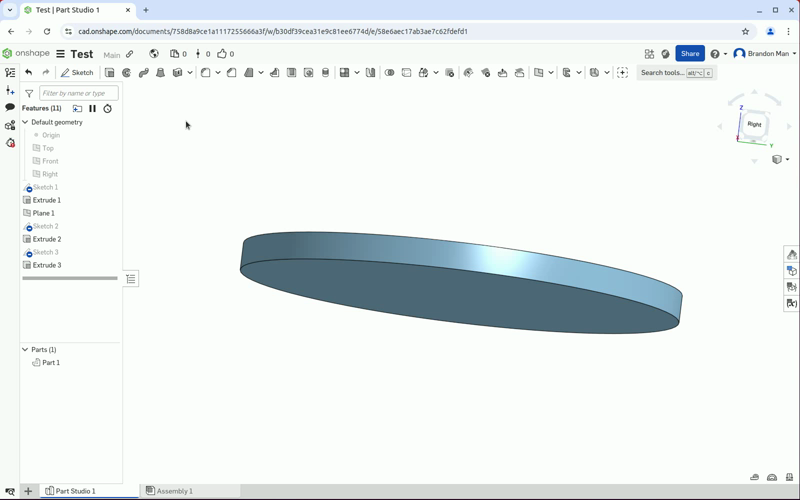
key(right, 3)
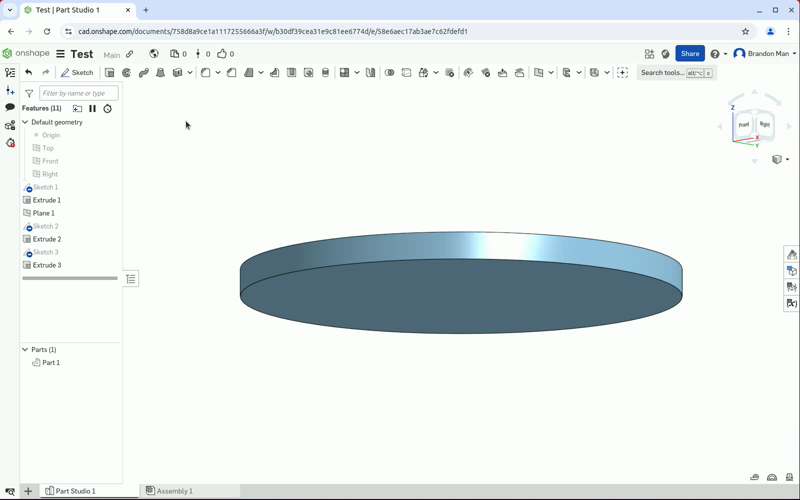
key(down, 3)
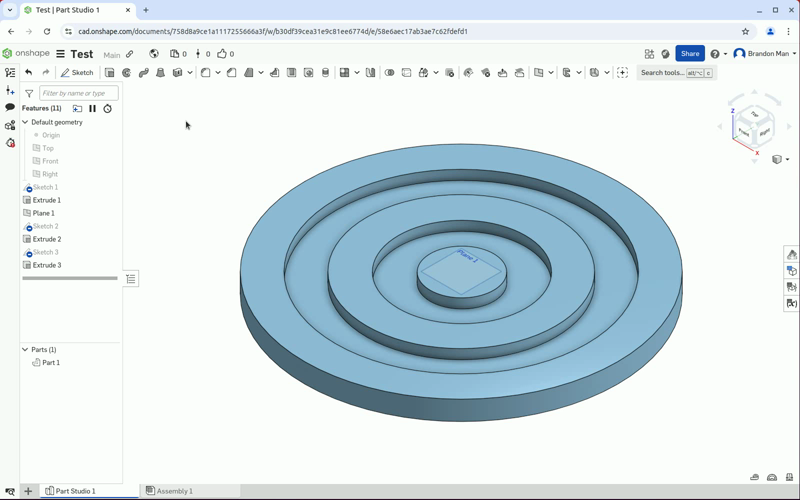
mouse_move(73, 189)
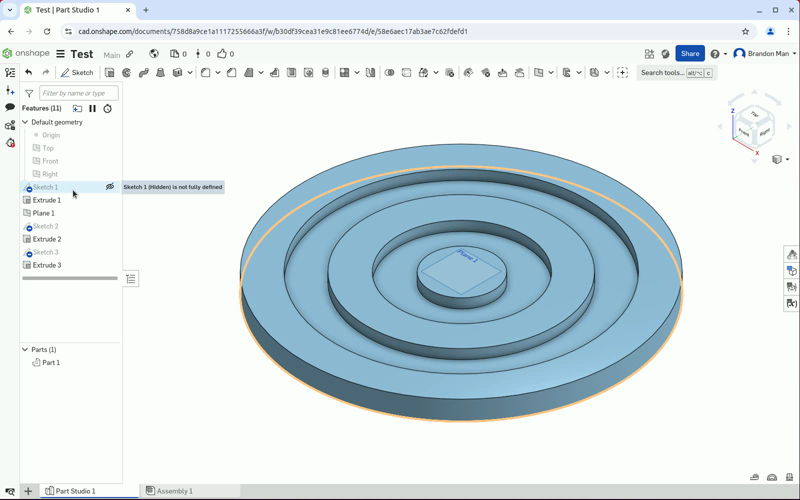
click(73, 189)